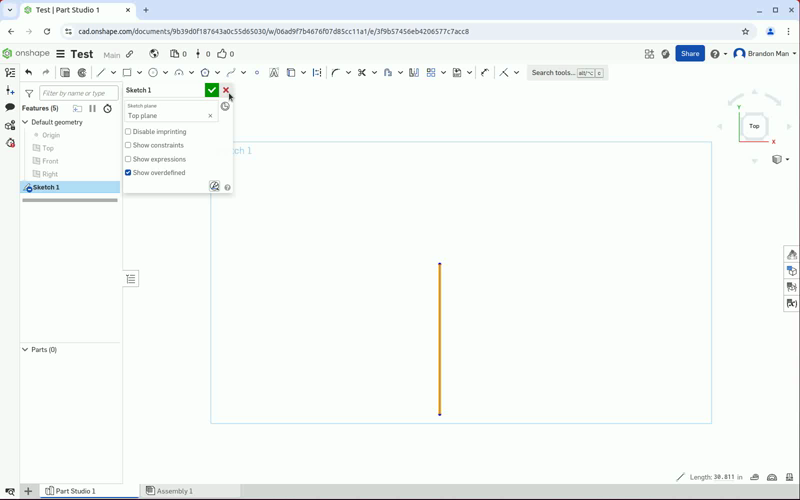
key(shift+h)
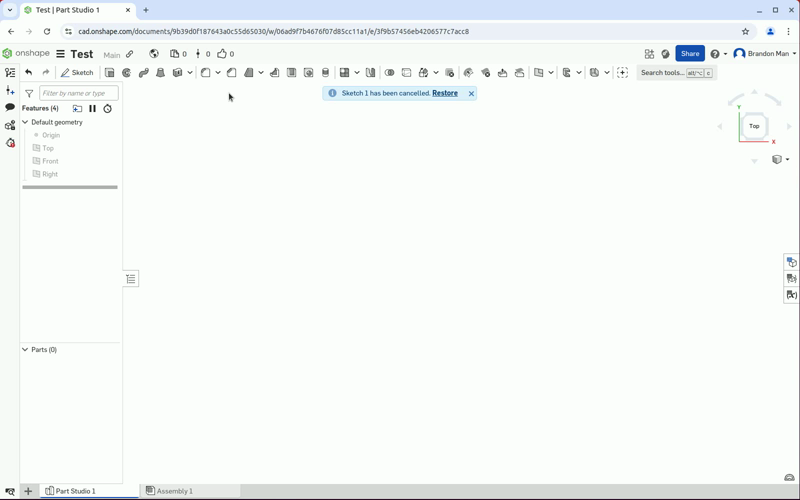
mouse_move(73, 352)
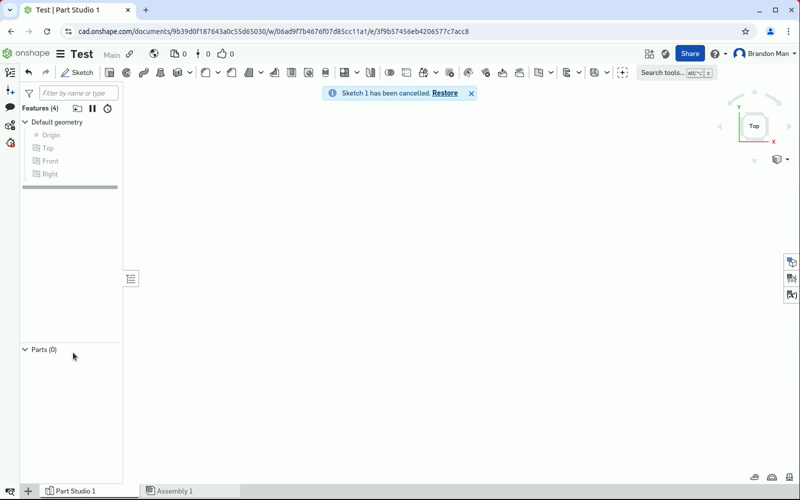
key(y)
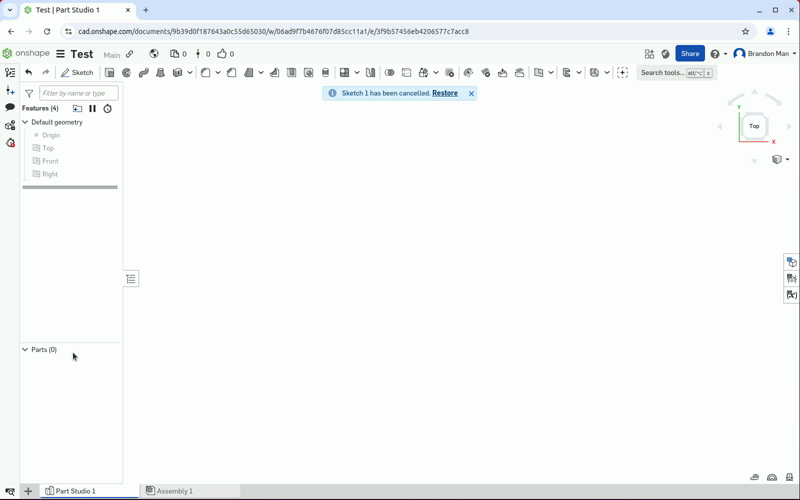
key(shift+p)
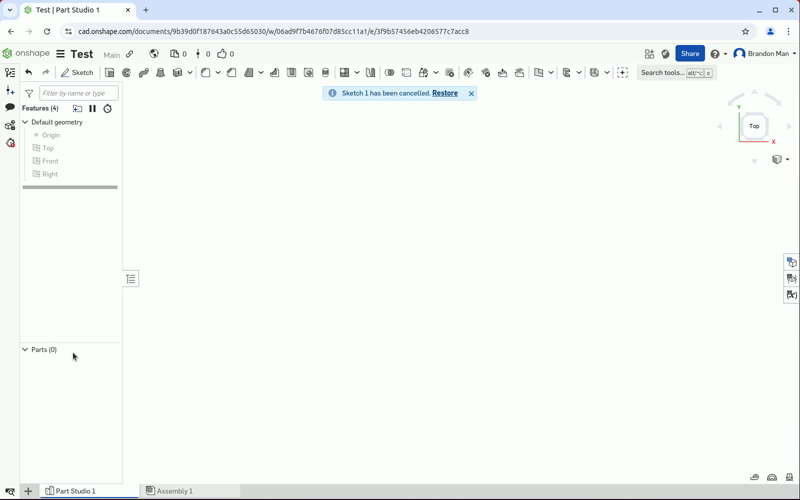
key(space)
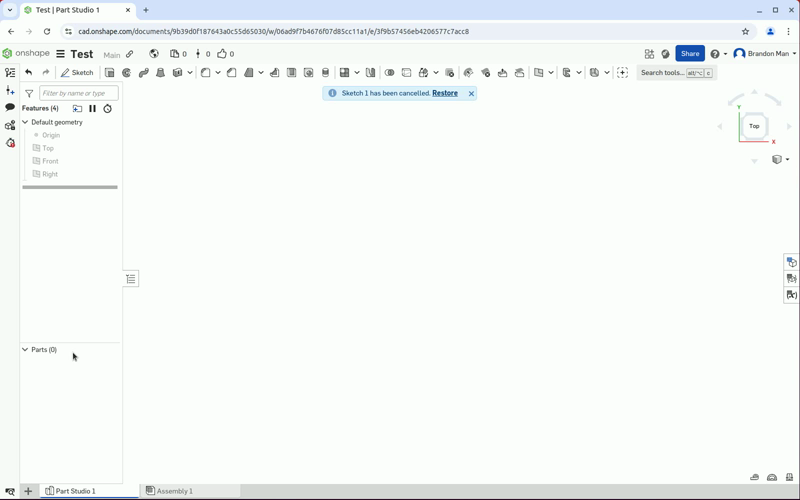
key_down(shift)
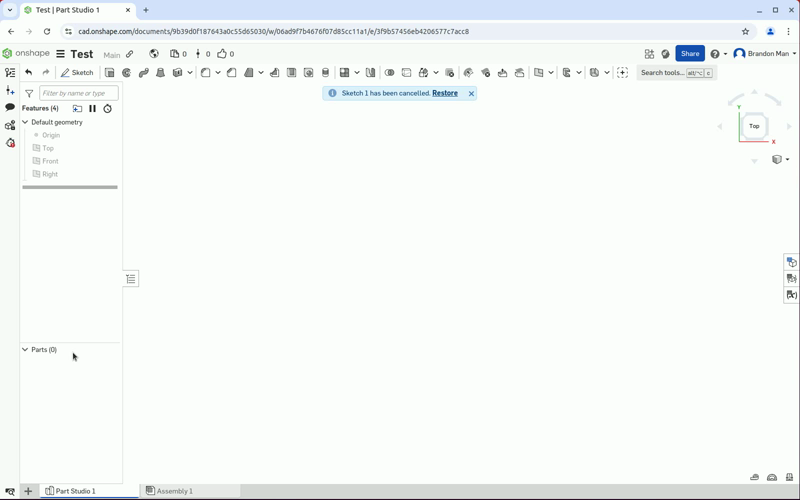
key(up)
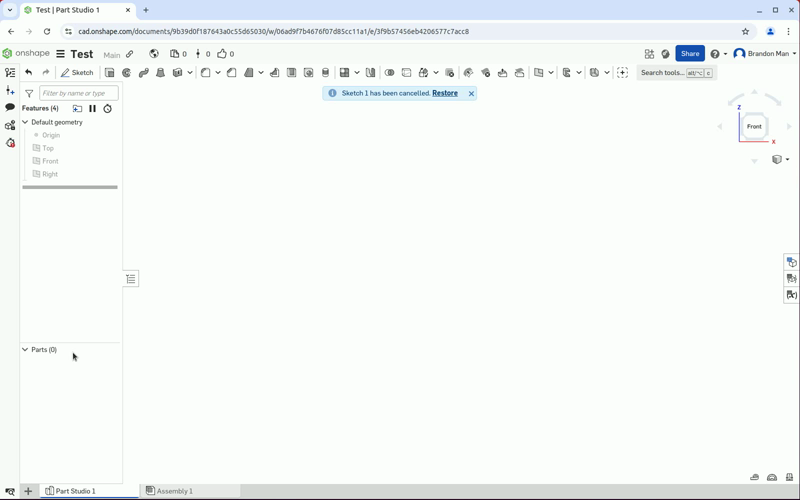
key_up(shift)
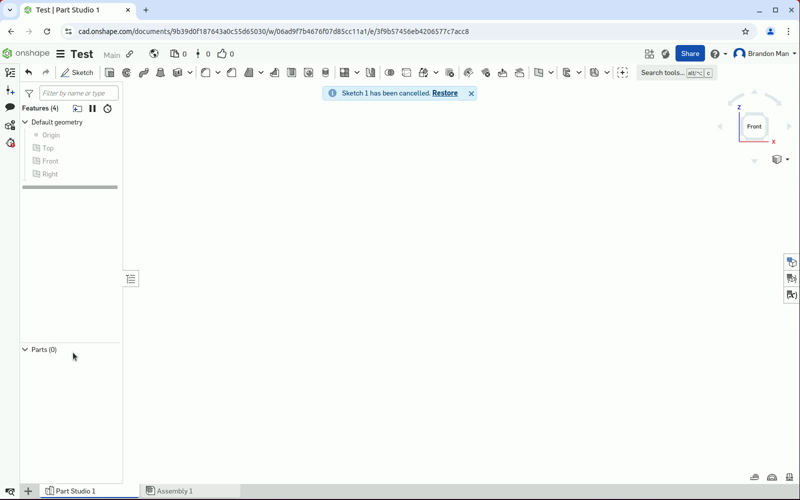
mouse_move(73, 352)
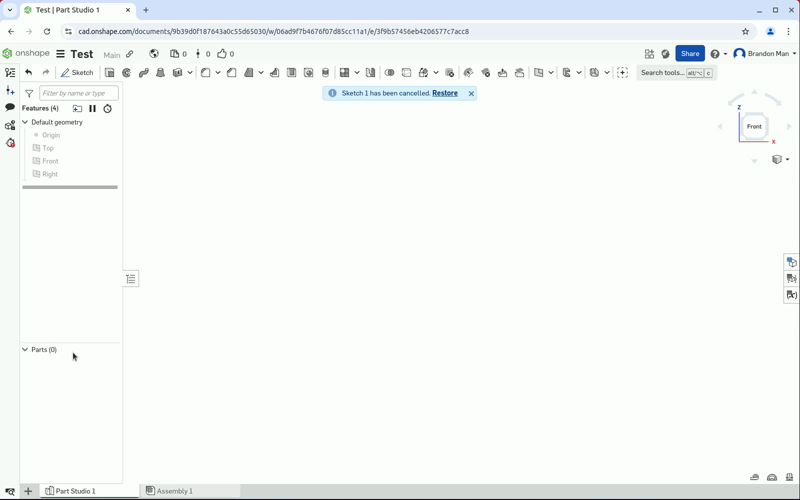
key(shift+y)
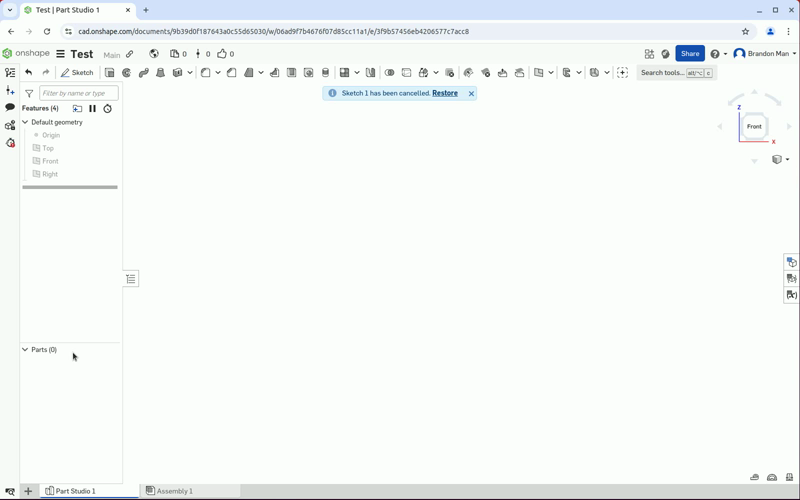
key(shift+s)
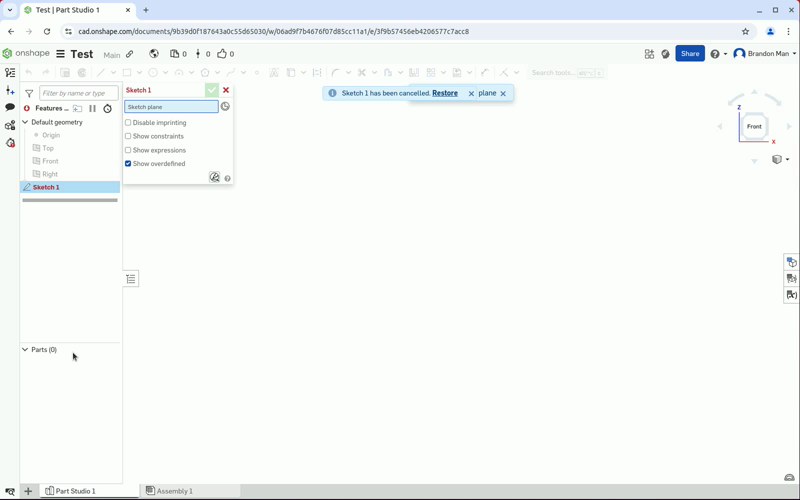
mouse_move(73, 163)
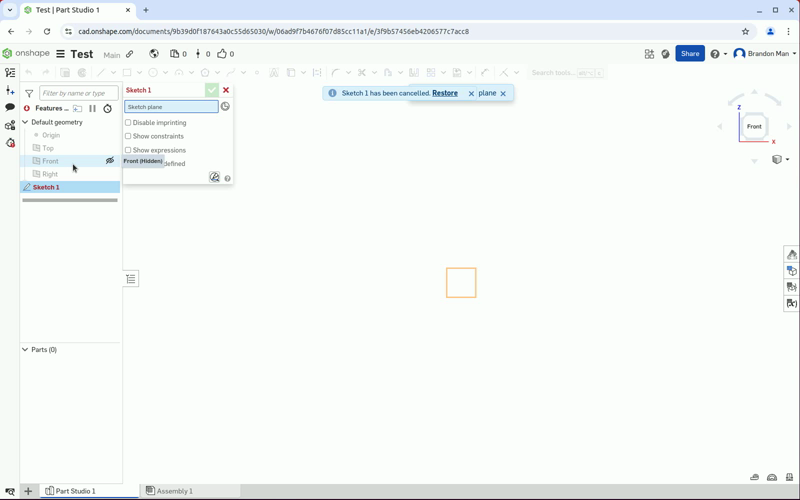
click(73, 163)
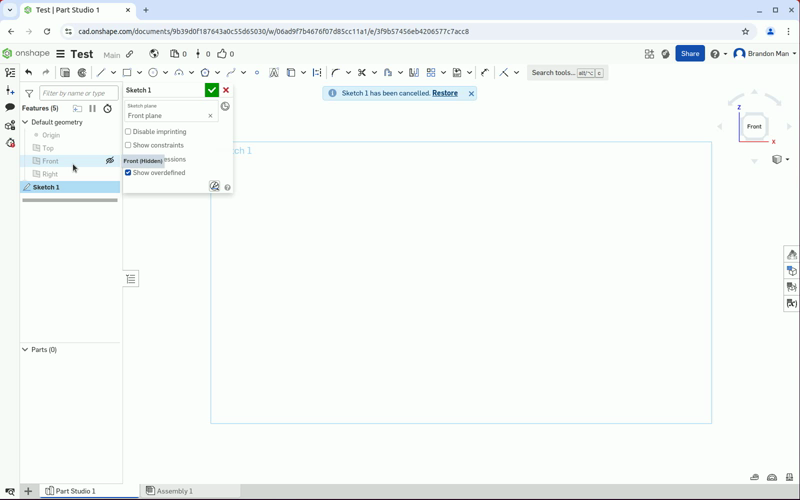
mouse_move(73, 352)
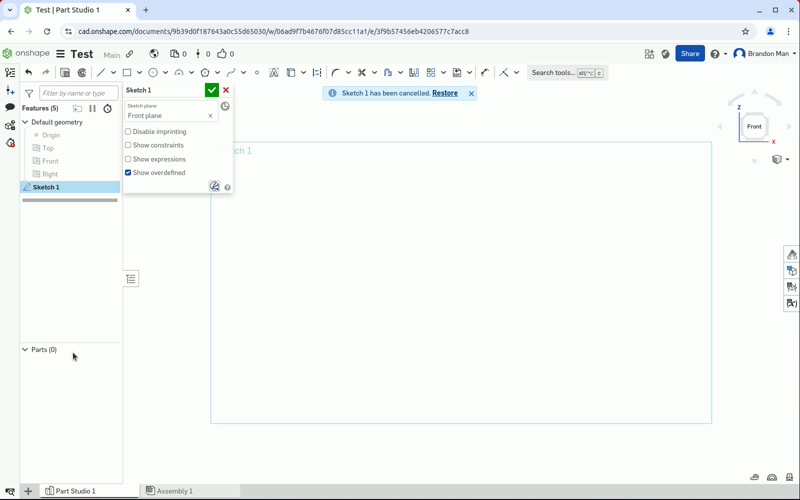
key(y)
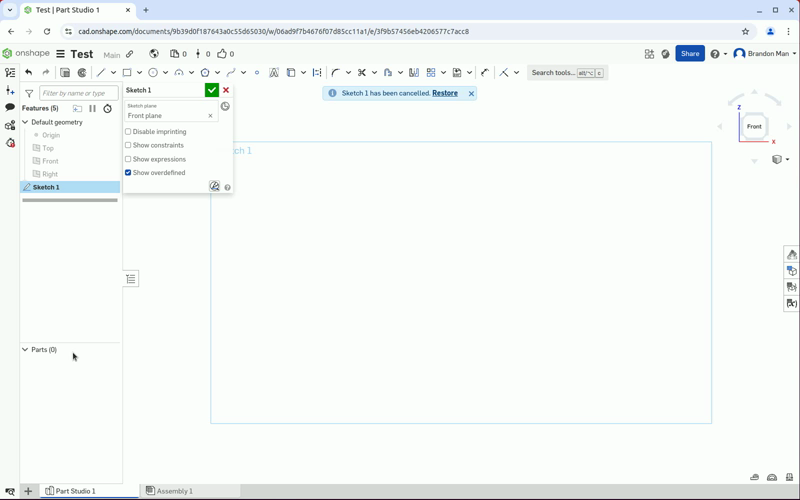
key(c)
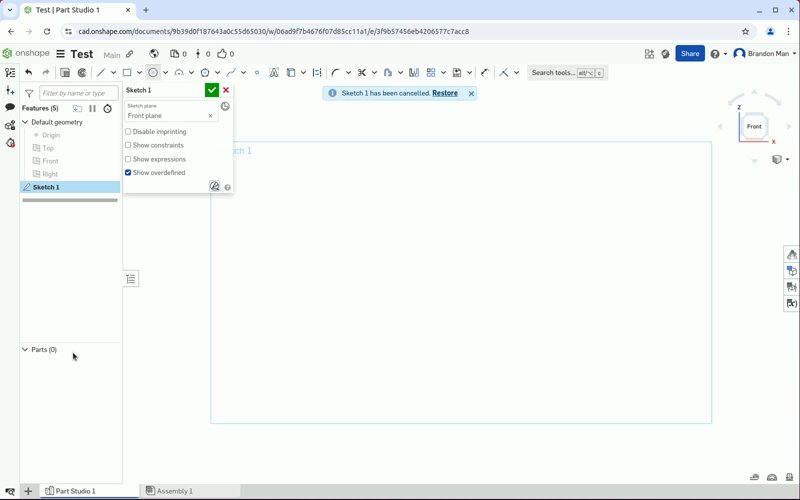
key_down(shift)
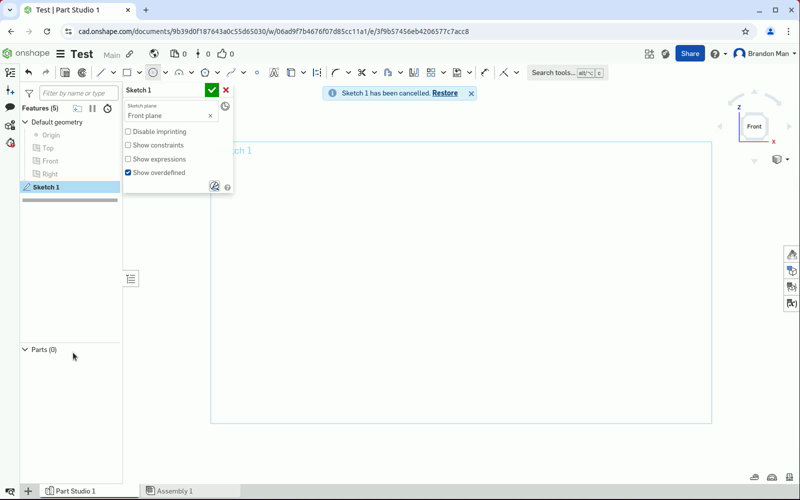
mouse_move(461, 282)
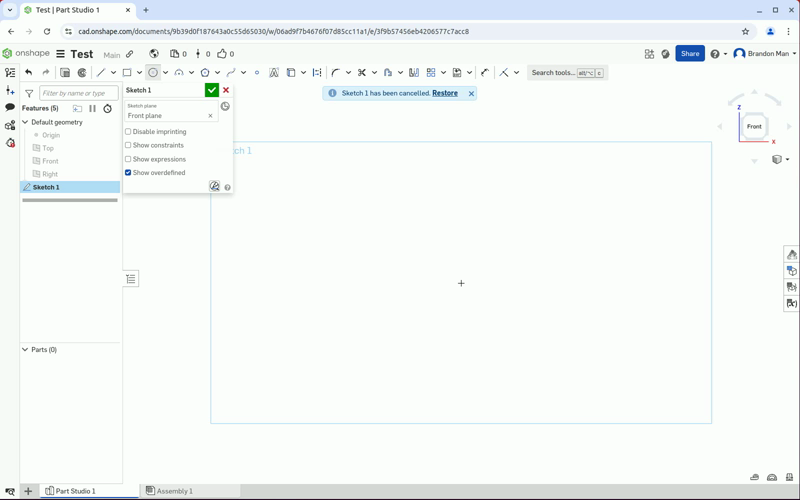
click(461, 282)
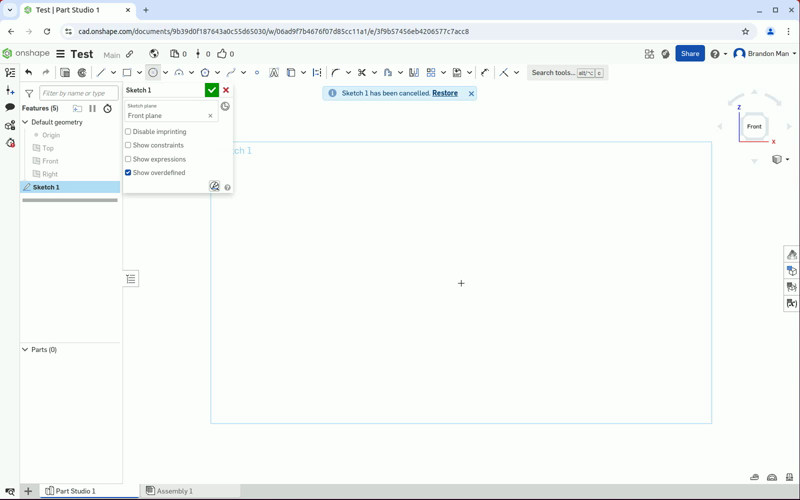
key_up(shift)
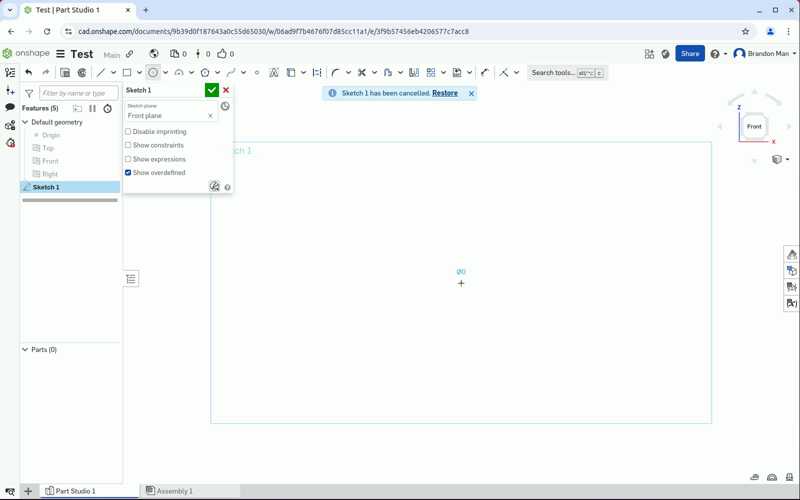
mouse_move(497, 282)
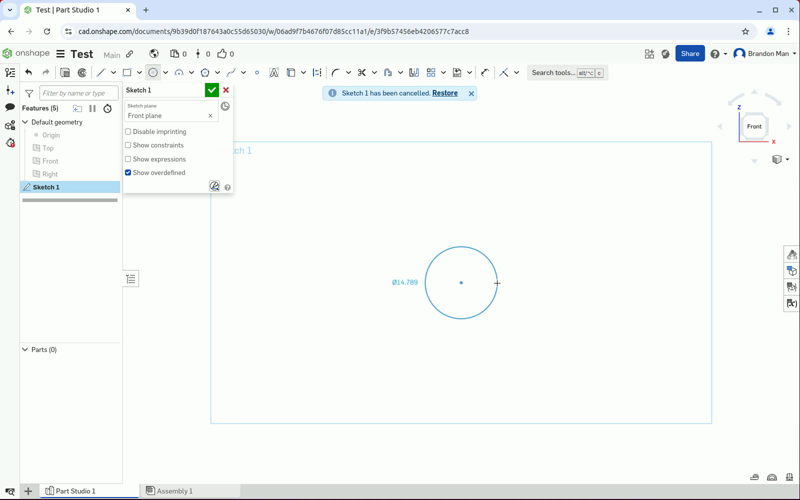
click(497, 282)
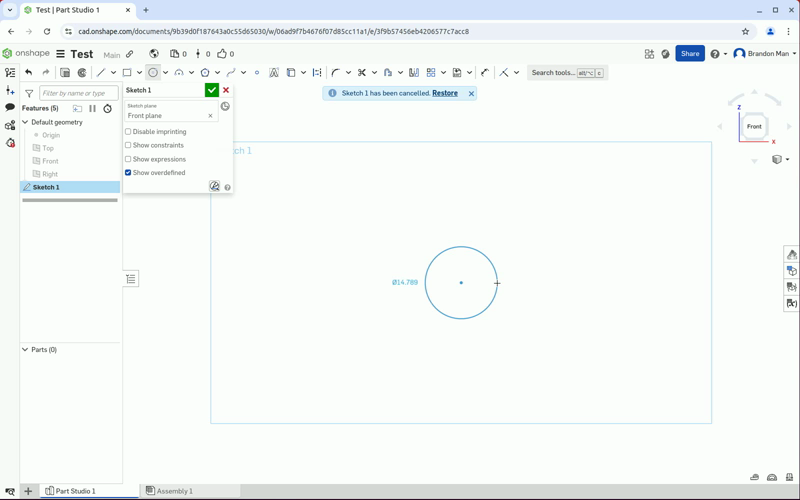
key(esc)
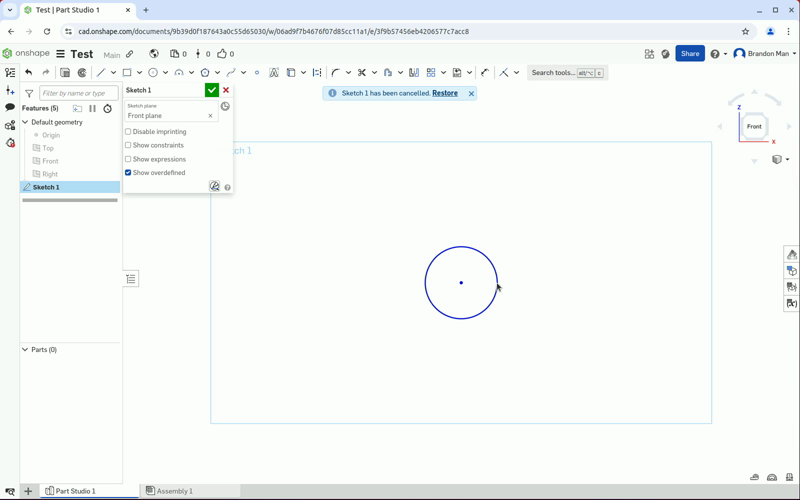
key(c)
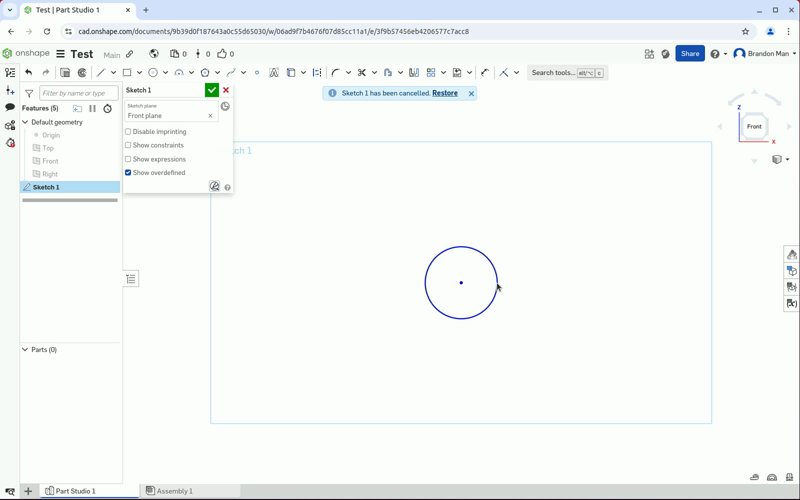
key_down(shift)
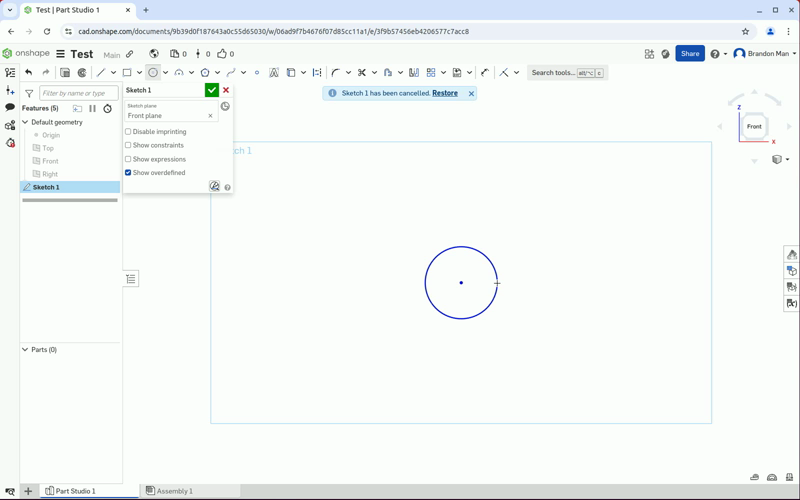
mouse_move(461, 282)
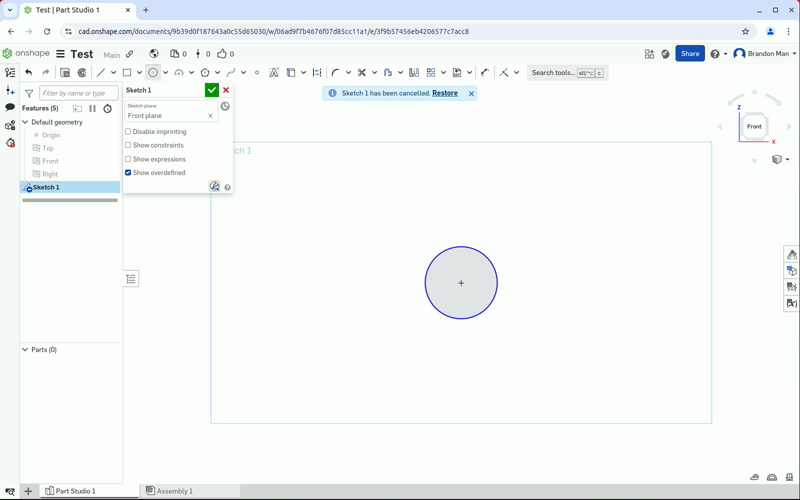
click(461, 282)
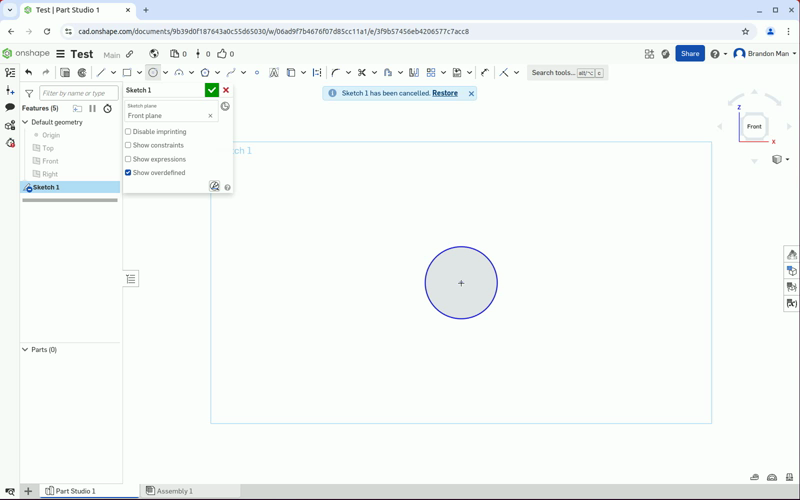
key_up(shift)
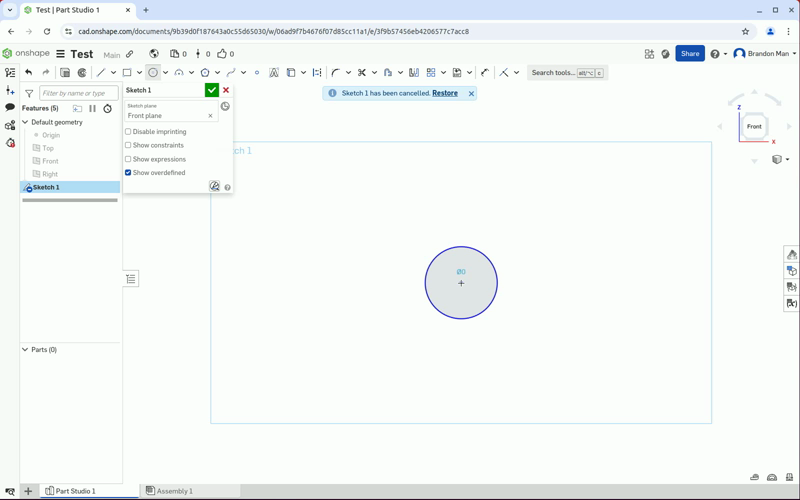
mouse_move(479, 282)
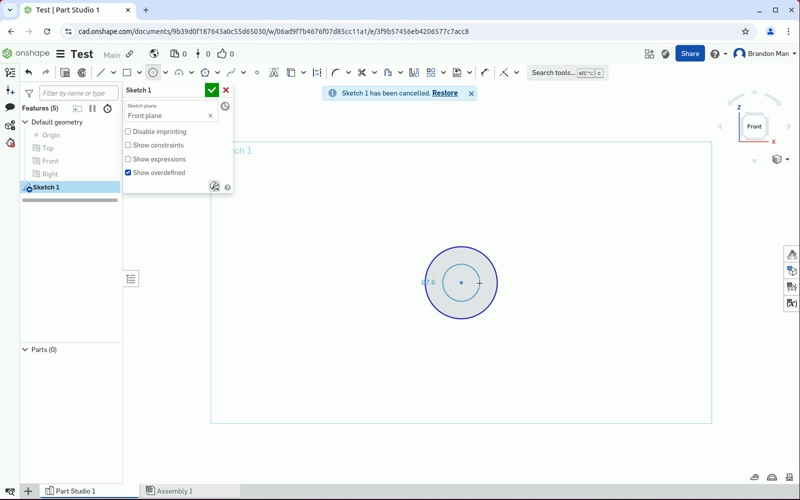
click(479, 282)
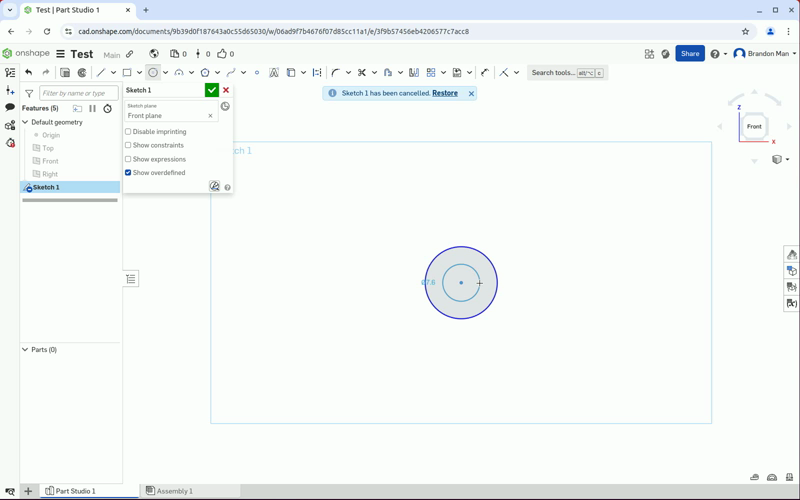
key(esc)
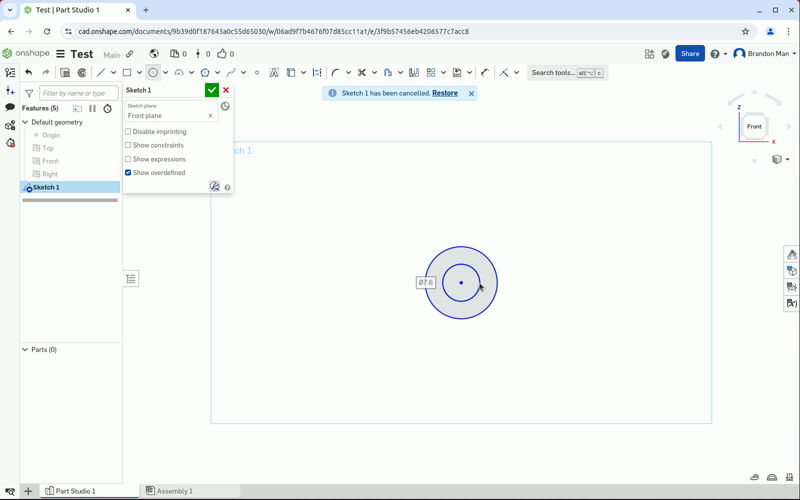
mouse_move(482, 256)
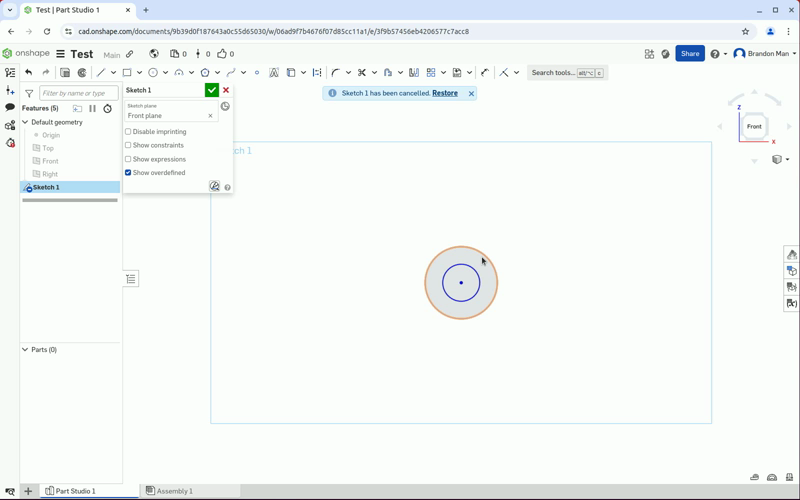
click(482, 256)
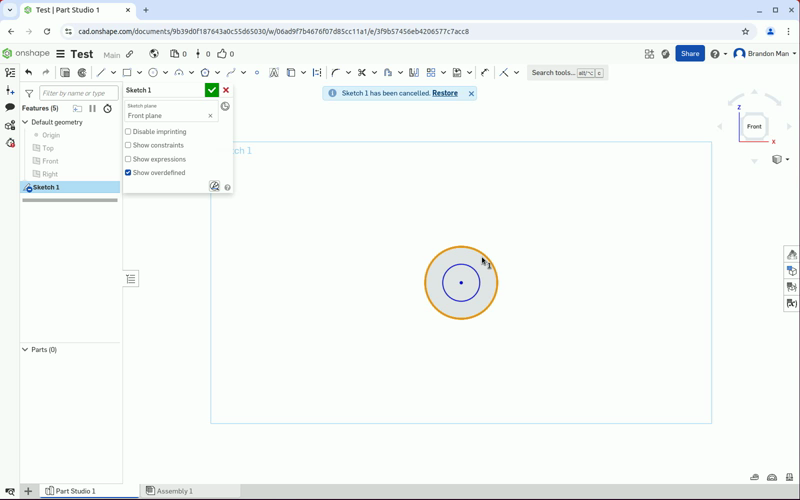
mouse_move(73, 352)
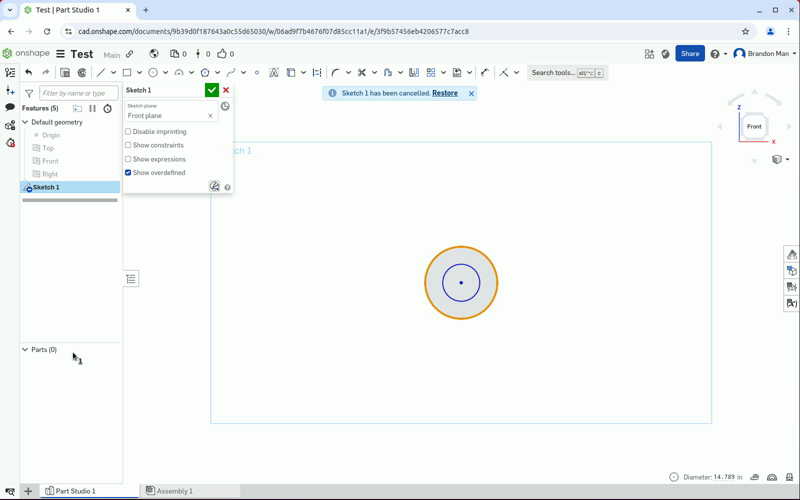
key(shift+y)
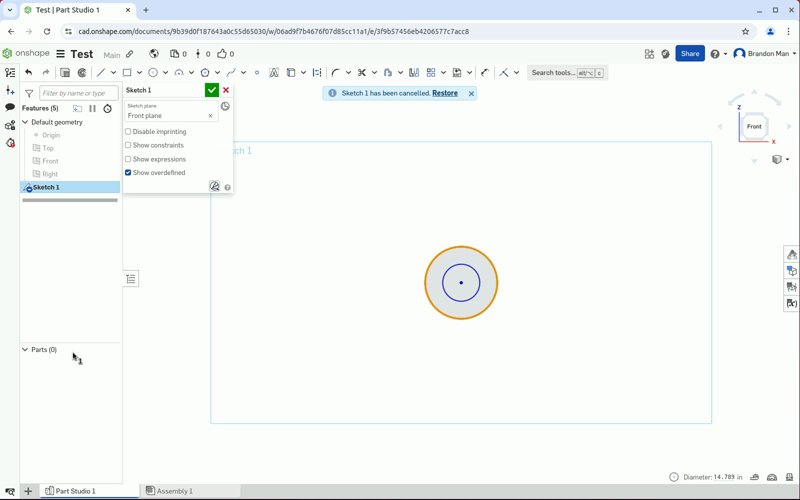
key(shift+e)
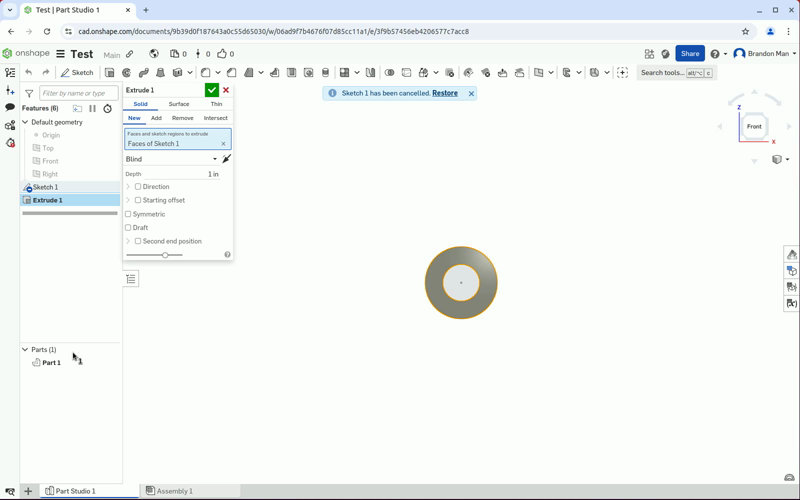
mouse_move(143, 106)
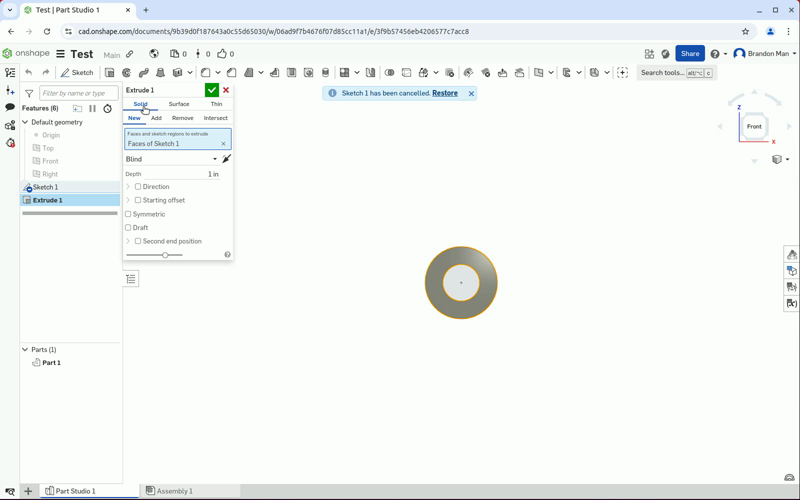
click(143, 106)
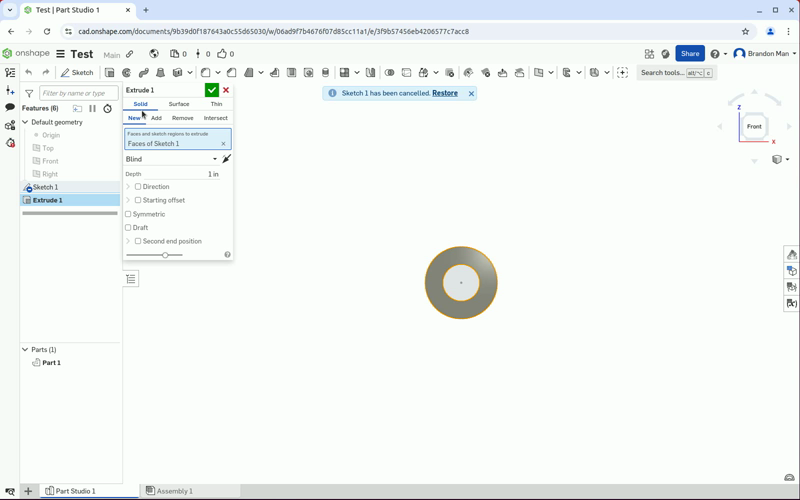
mouse_move(137, 120)
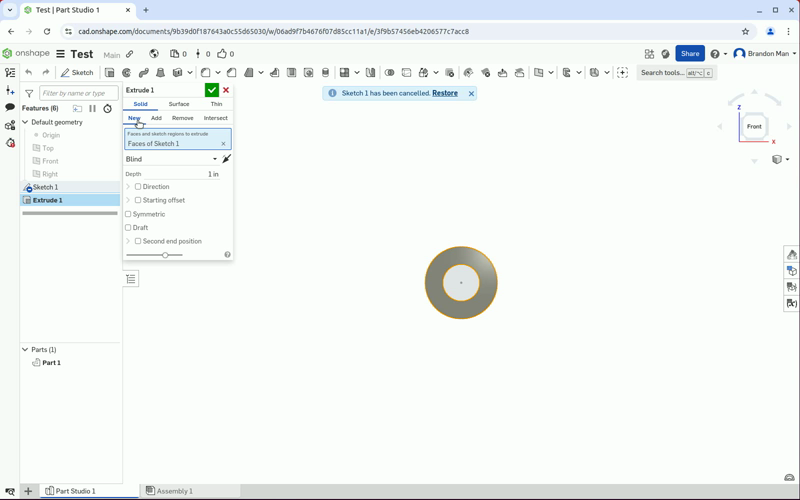
click(137, 120)
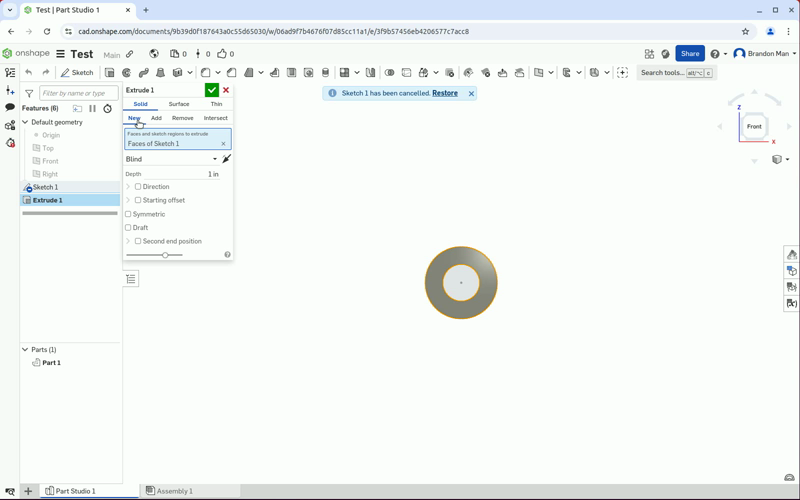
key(tab, 4)
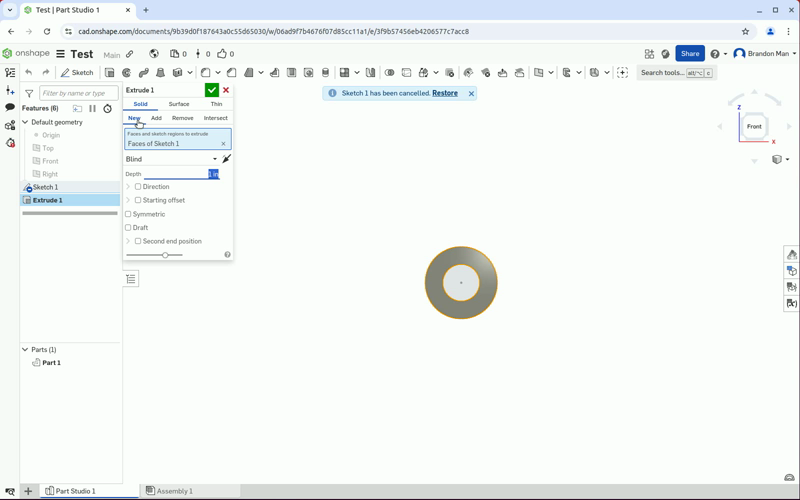
text(3.129)
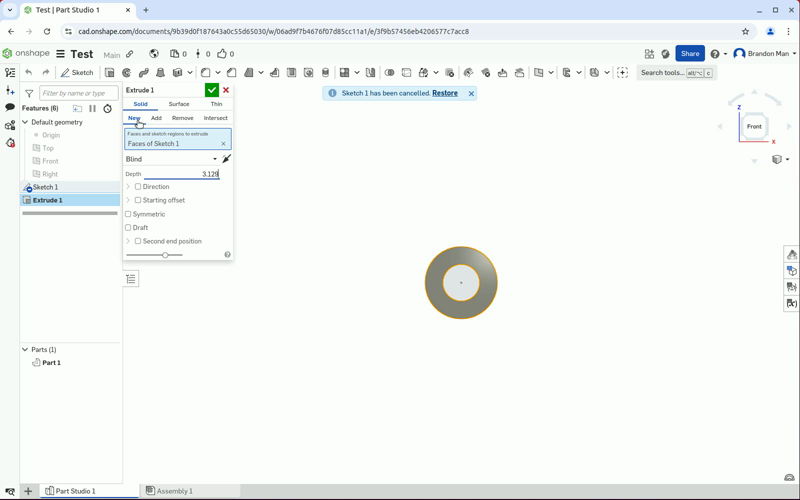
key(enter)
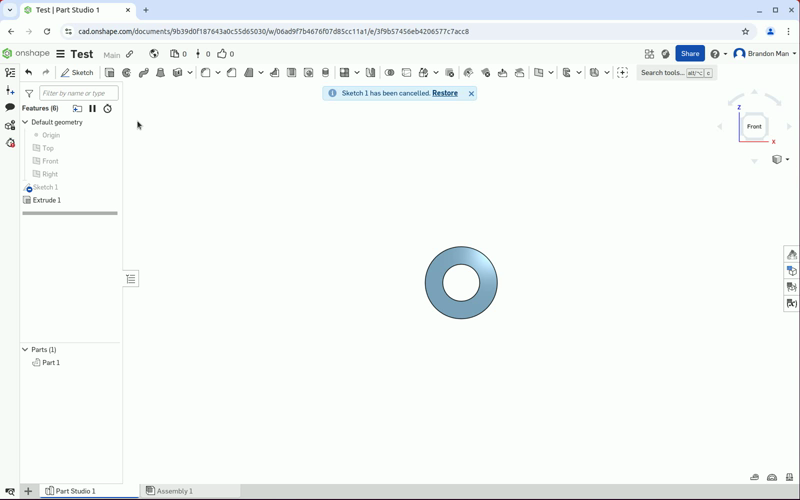
key(shift+h)
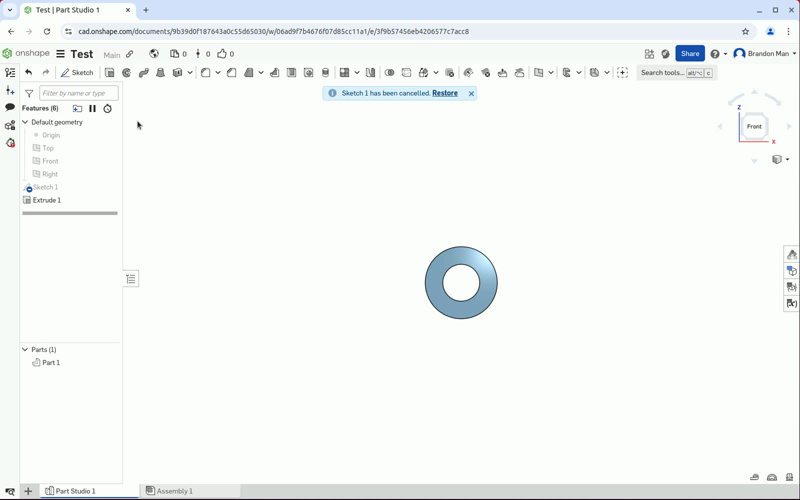
key(shift+h)
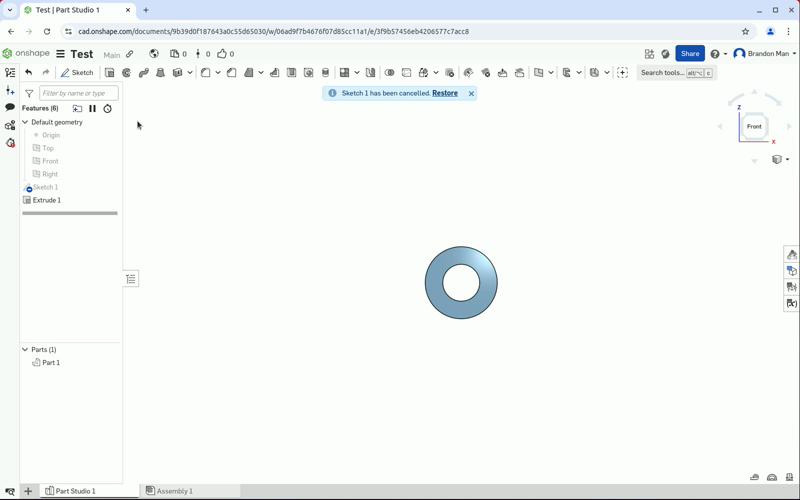
mouse_move(73, 189)
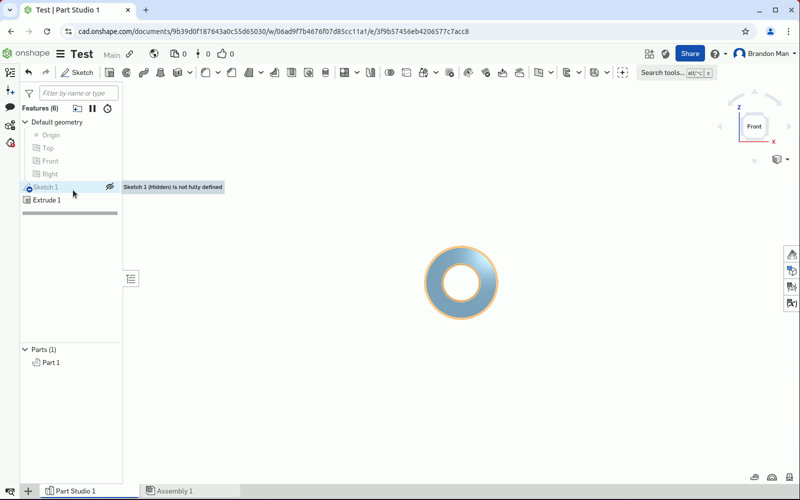
click(73, 189)
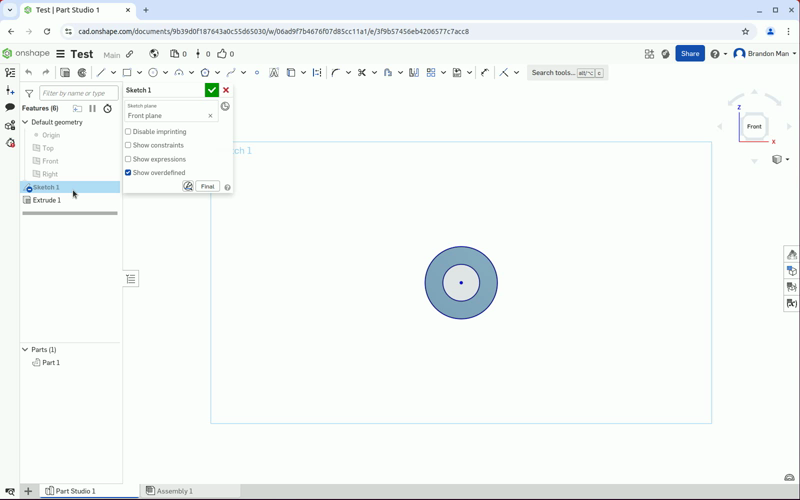
mouse_move(229, 92)
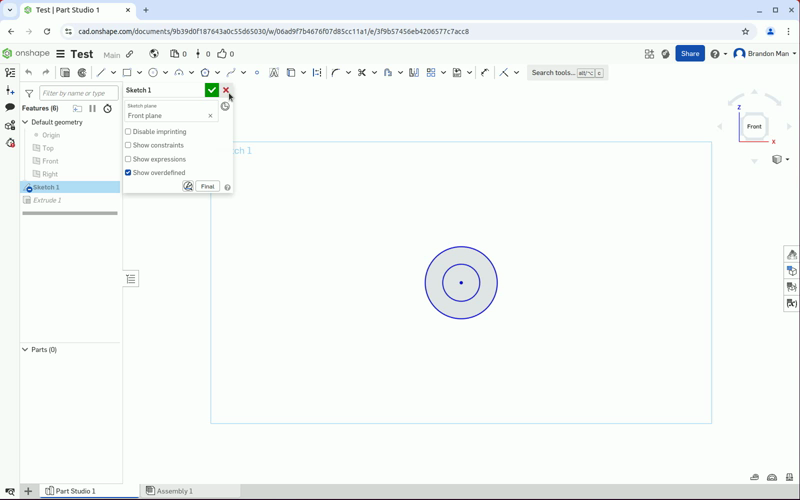
click(229, 92)
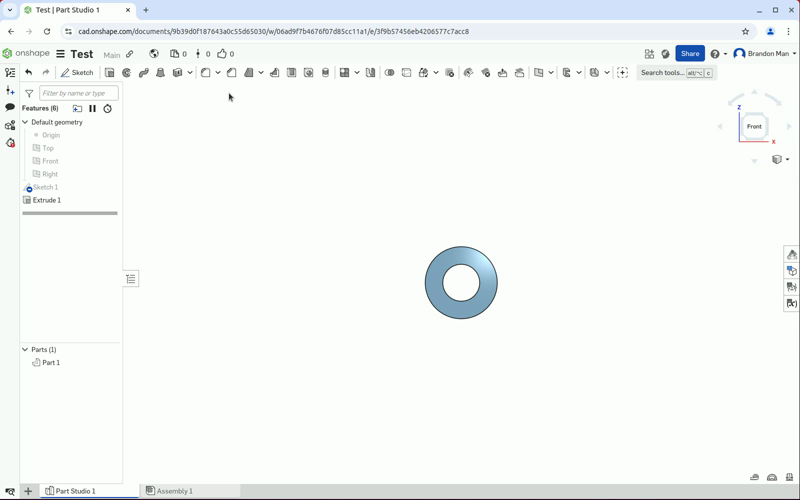
mouse_move(541, 75)
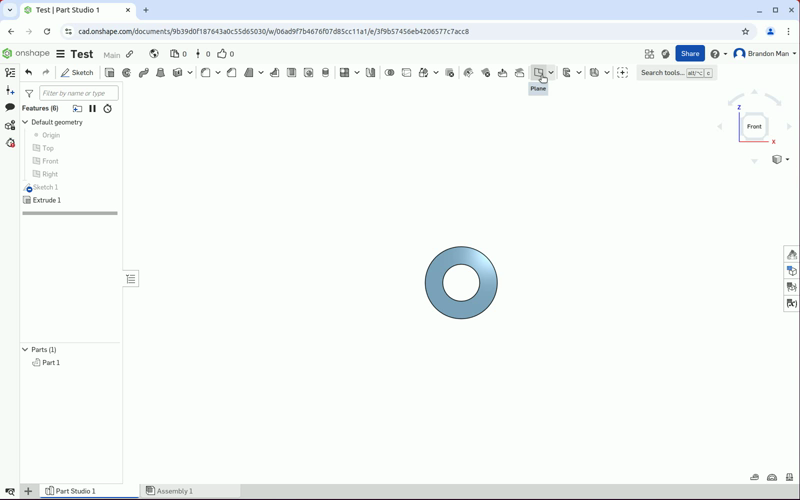
click(541, 75)
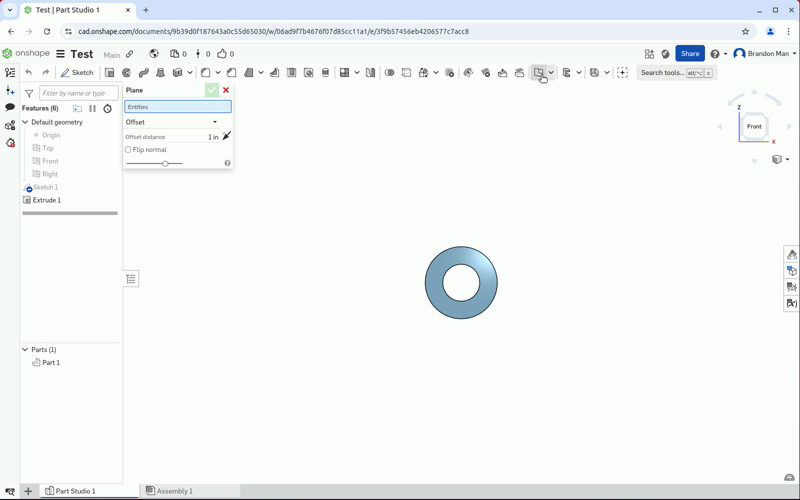
mouse_move(73, 163)
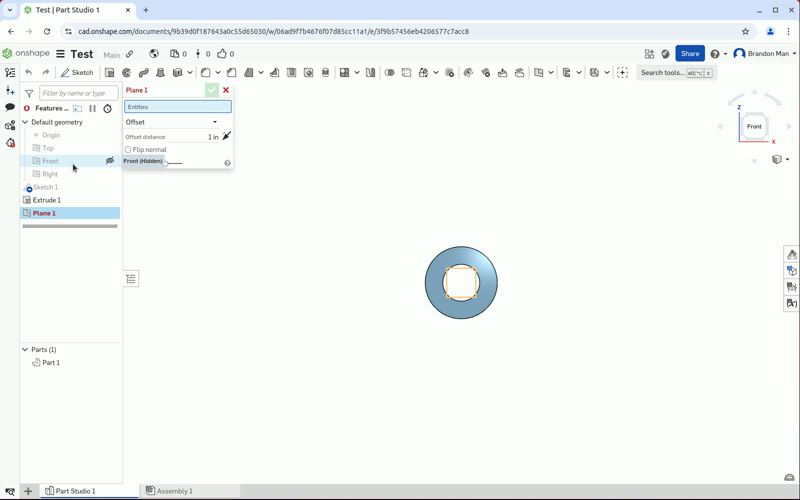
click(73, 163)
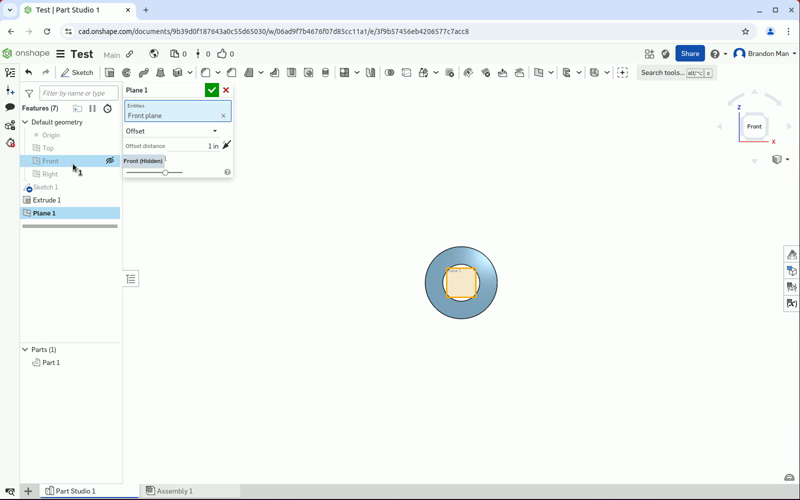
key(tab, 2)
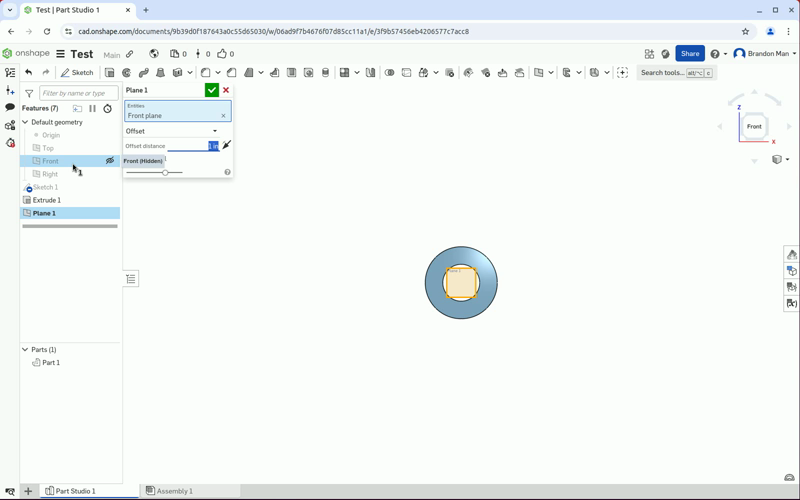
text(3.143)
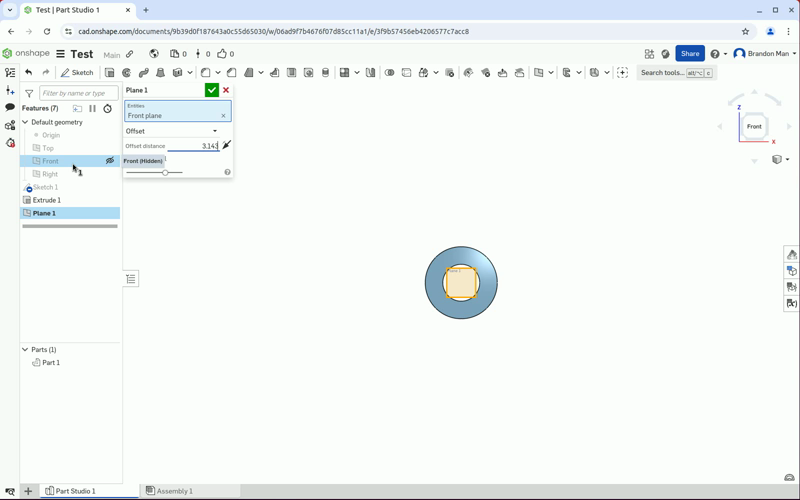
key(enter, 2)
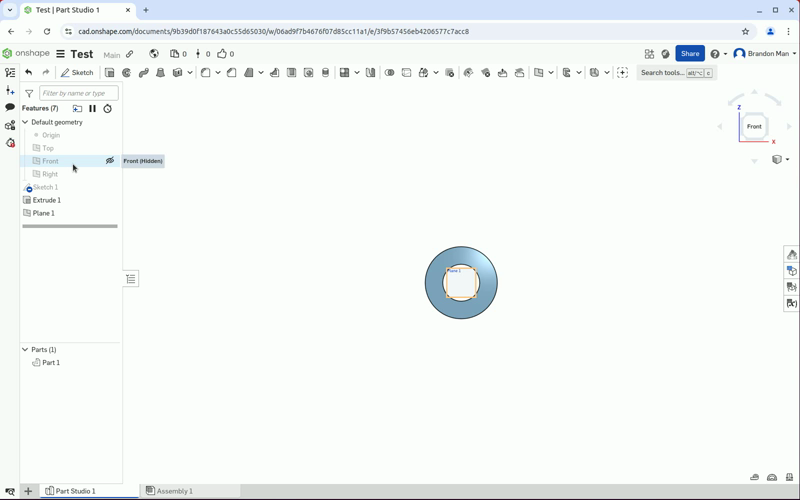
key(shift+s)
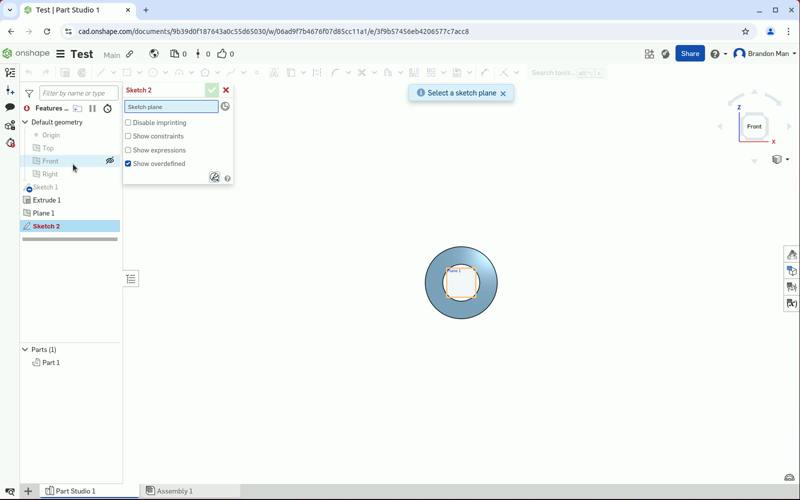
mouse_move(73, 215)
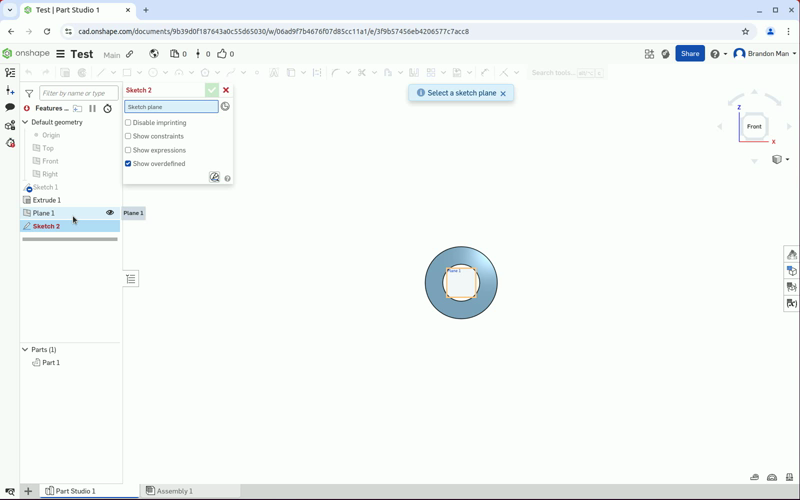
click(73, 215)
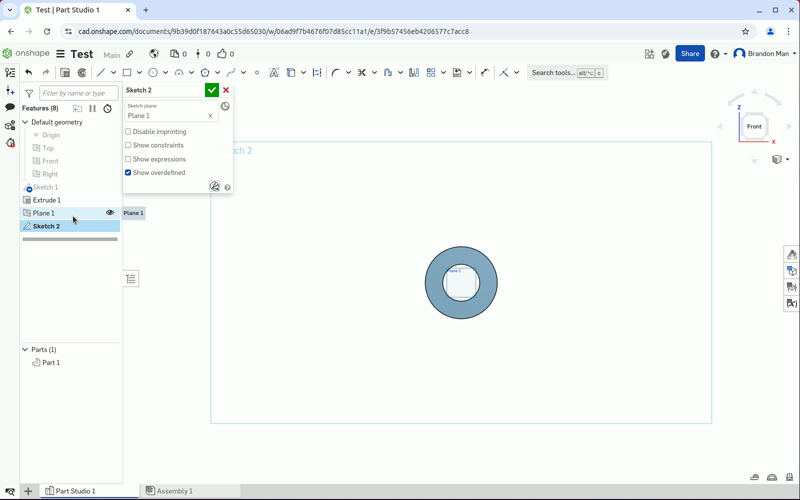
mouse_move(73, 352)
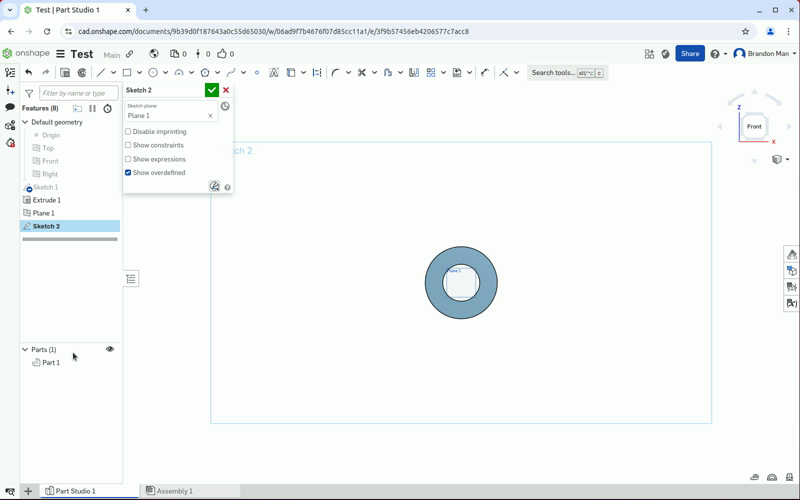
key(y)
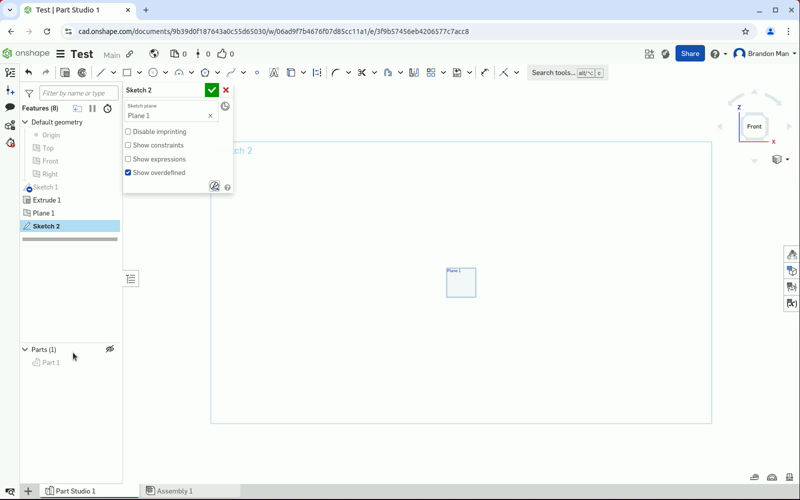
key(c)
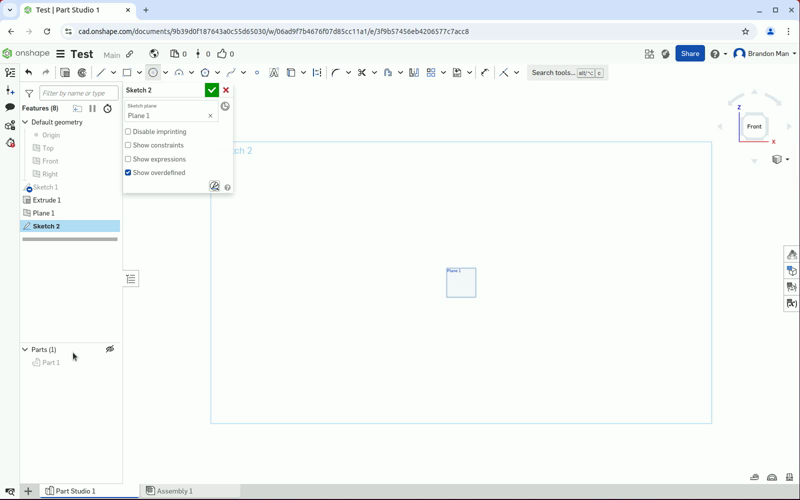
key_down(shift)
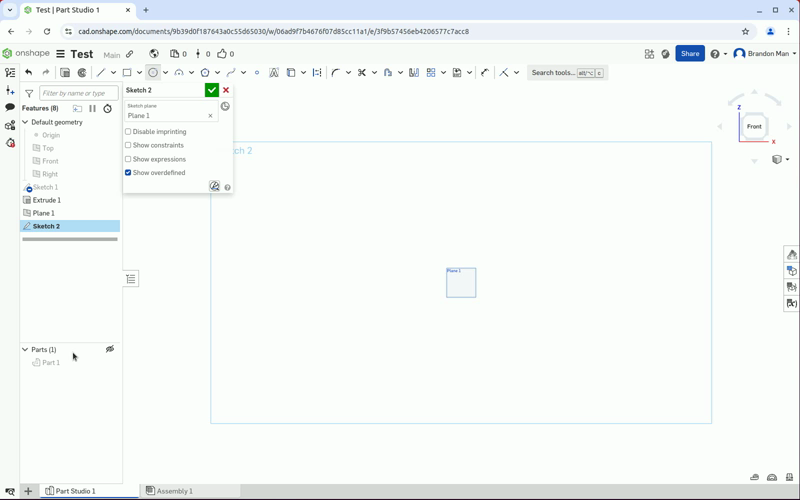
mouse_move(461, 282)
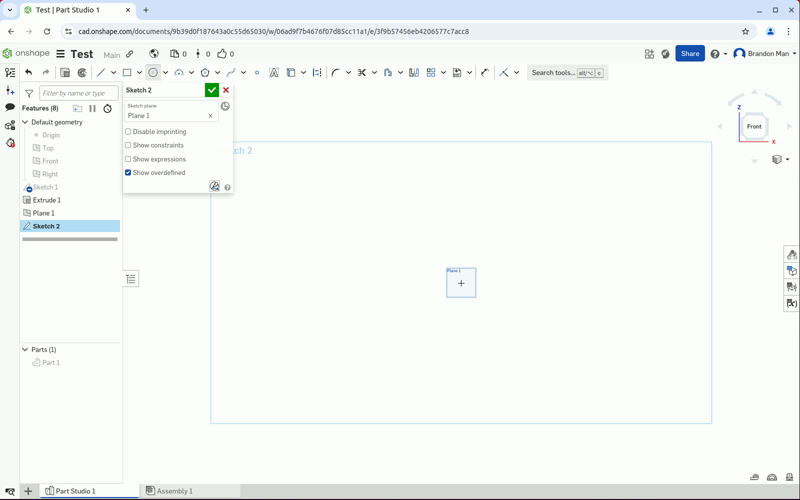
click(461, 282)
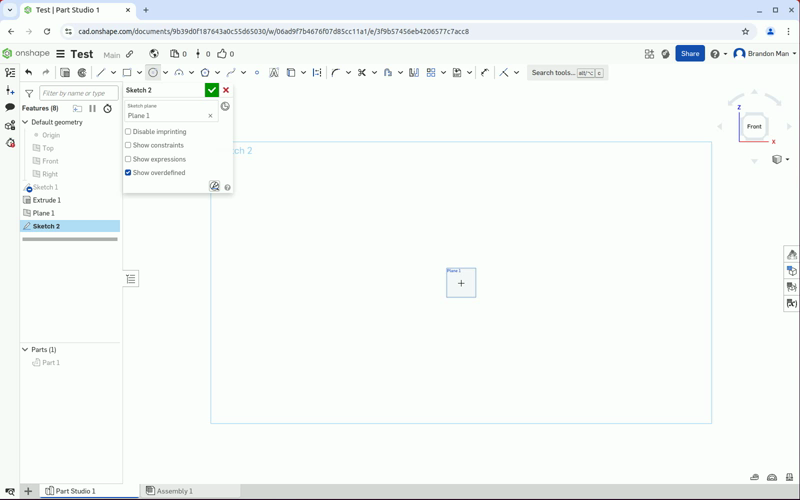
key_up(shift)
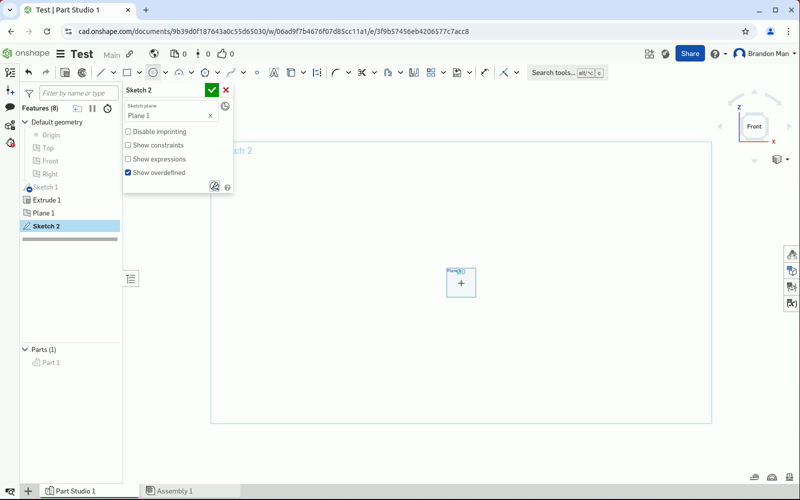
mouse_move(494, 282)
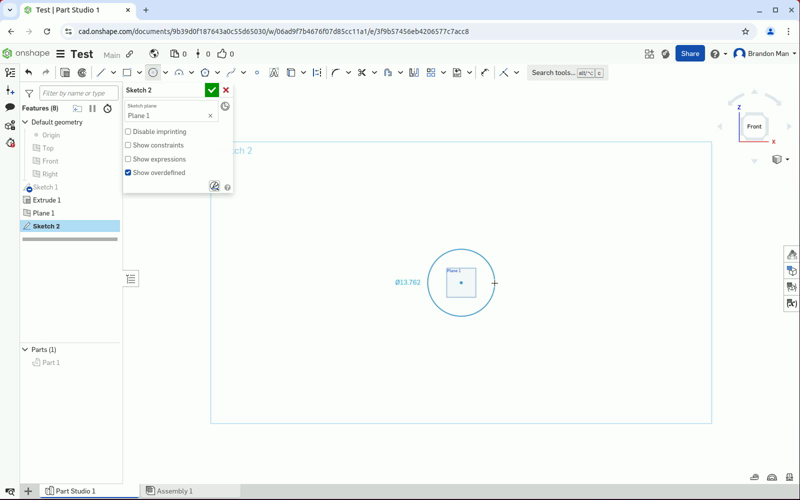
click(494, 282)
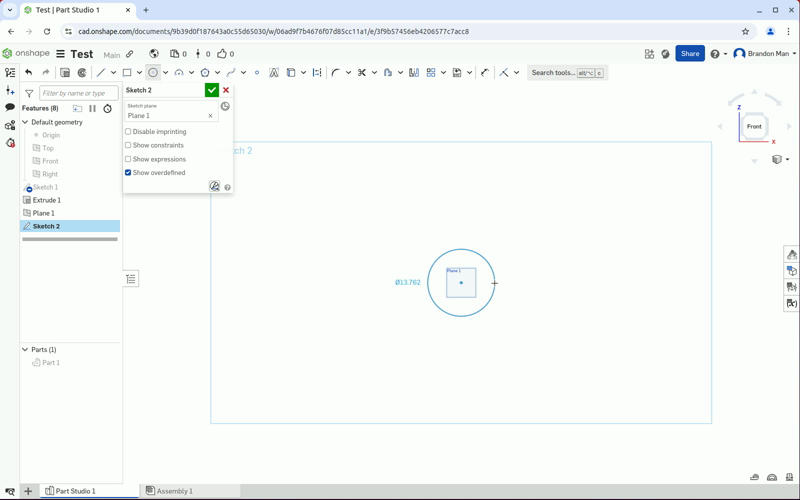
key(esc)
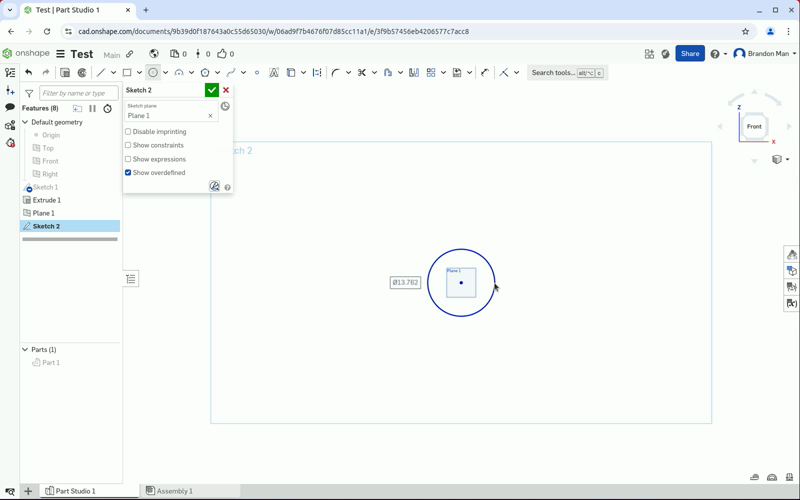
key(c)
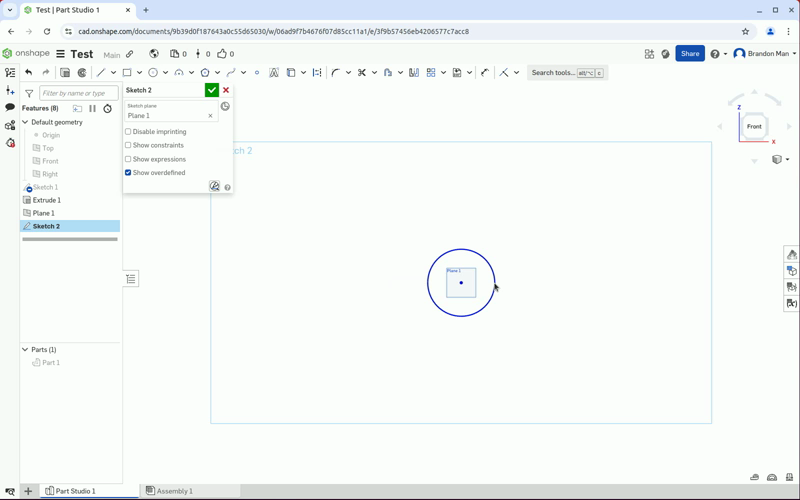
key_down(shift)
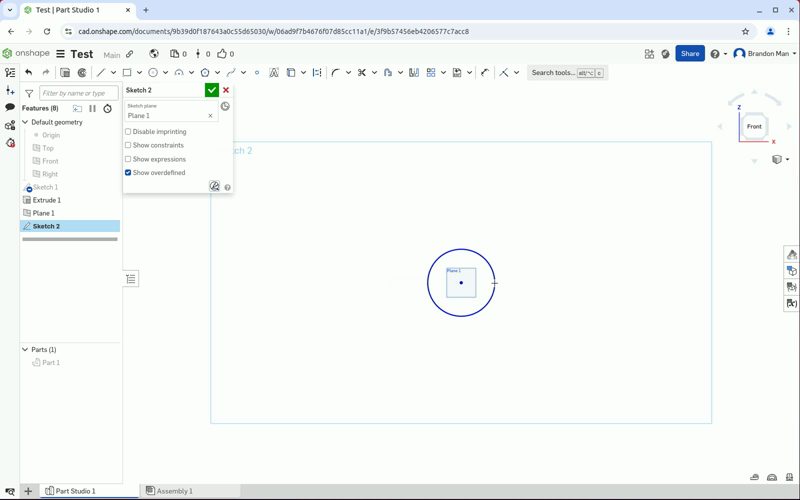
mouse_move(461, 282)
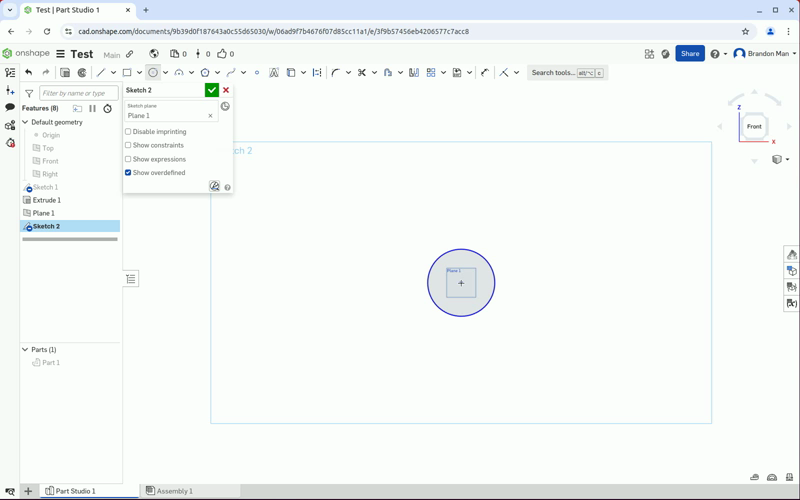
click(461, 282)
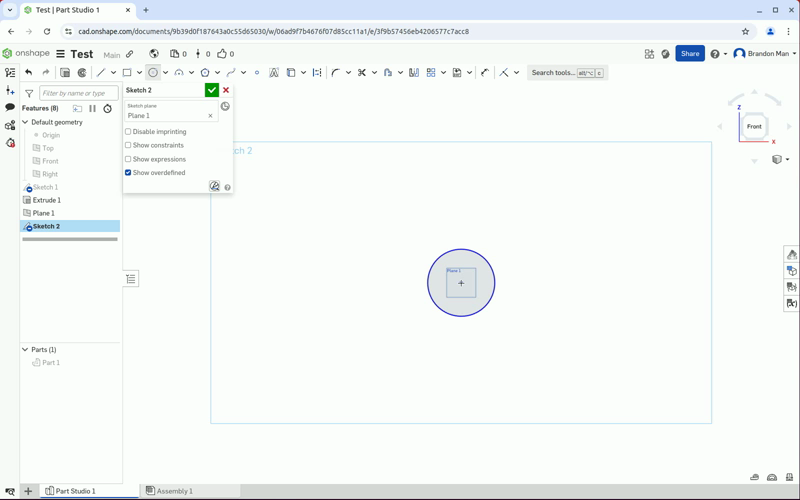
key_up(shift)
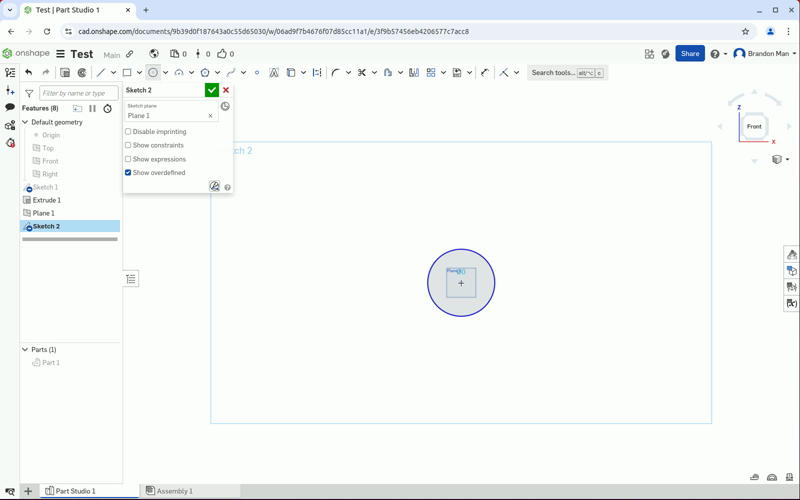
mouse_move(480, 282)
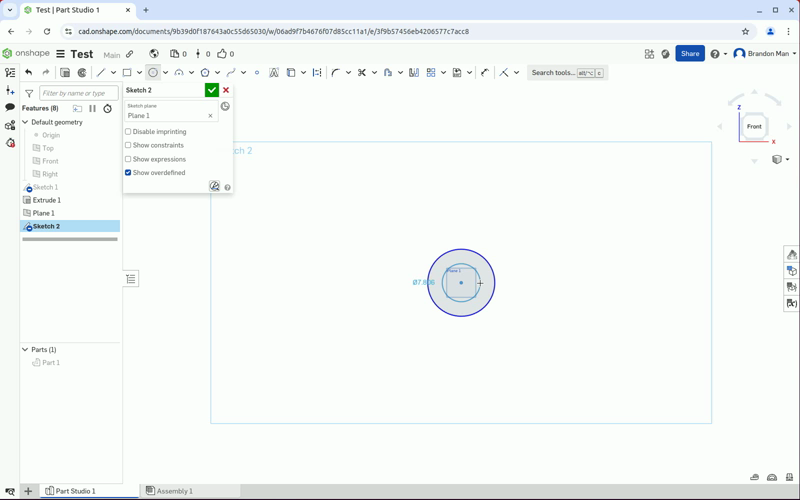
click(480, 282)
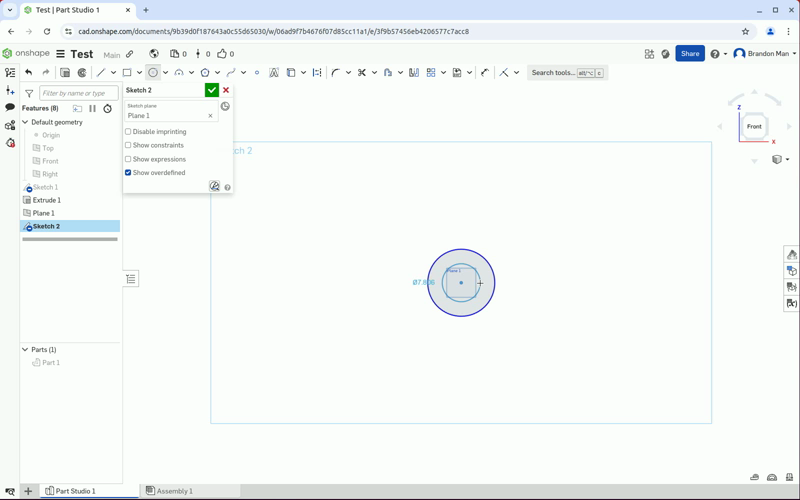
key(esc)
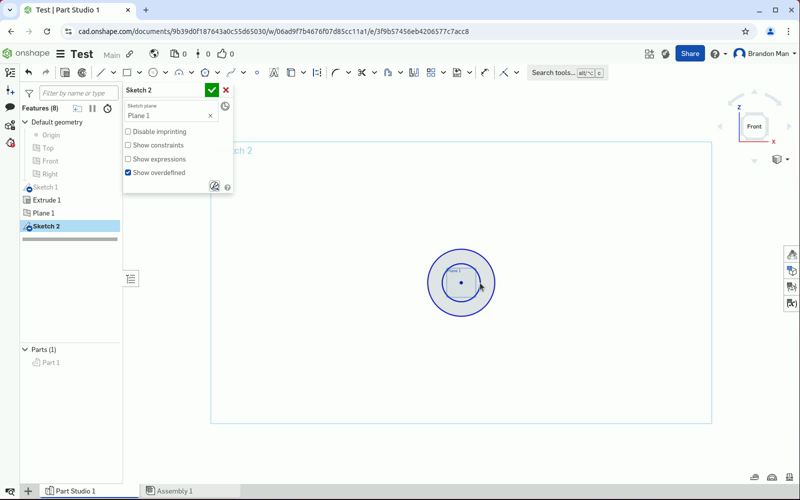
mouse_move(454, 307)
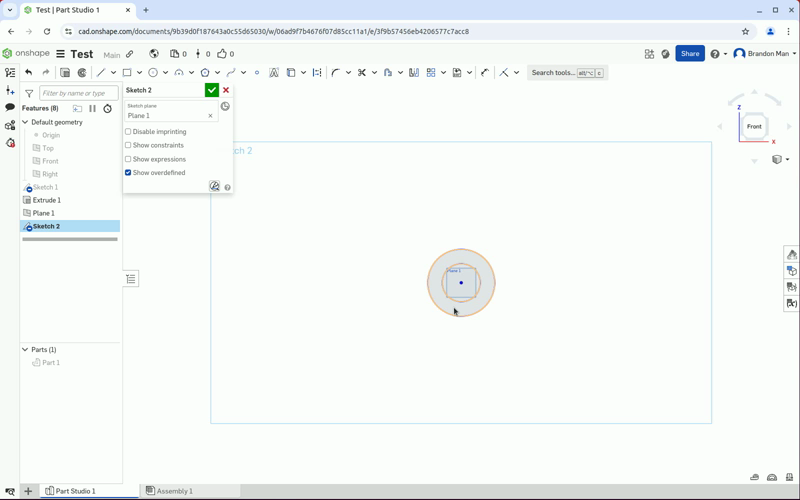
click(454, 307)
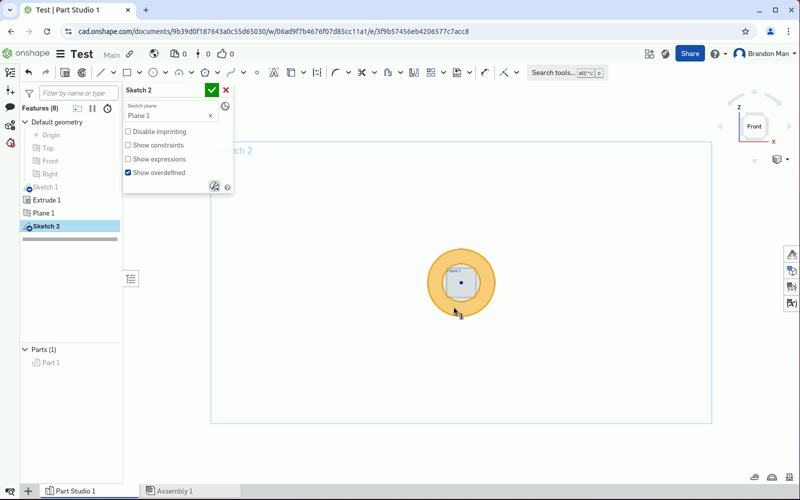
mouse_move(73, 352)
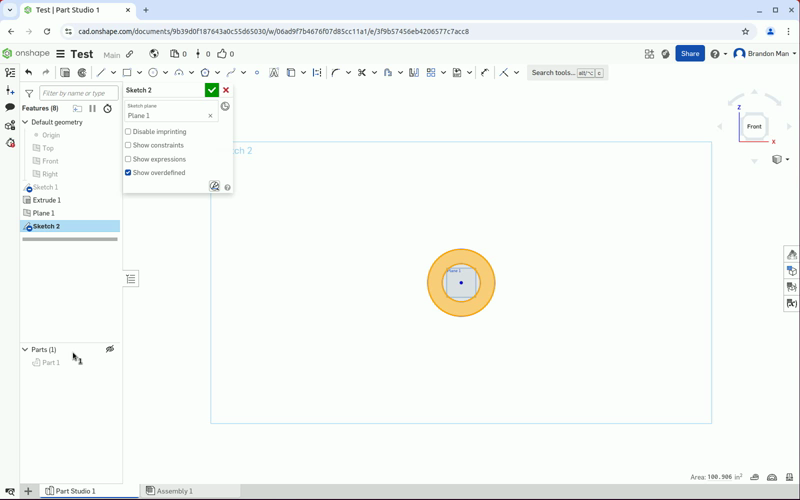
key(shift+y)
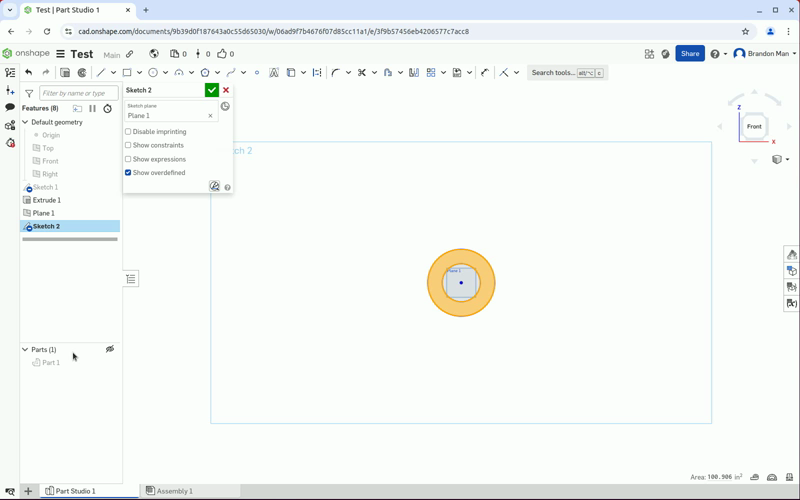
key(shift+e)
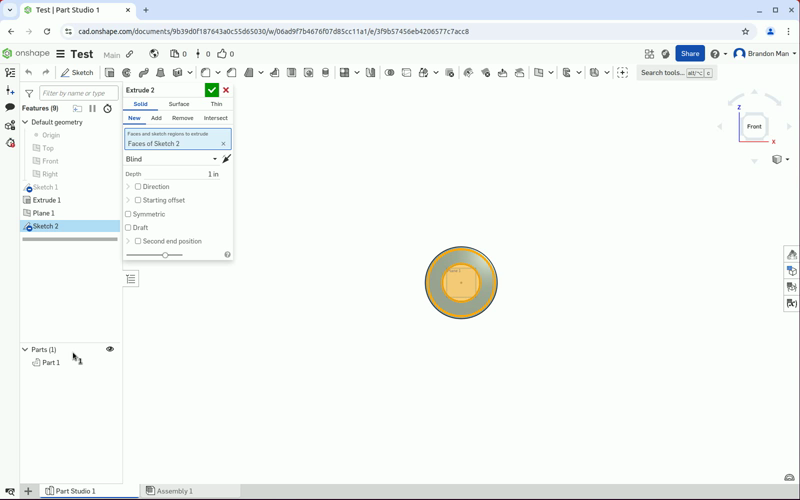
mouse_move(143, 106)
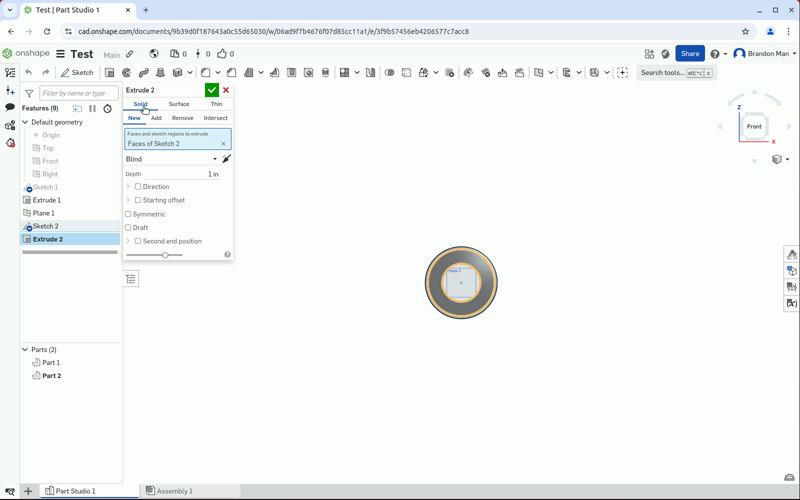
click(143, 106)
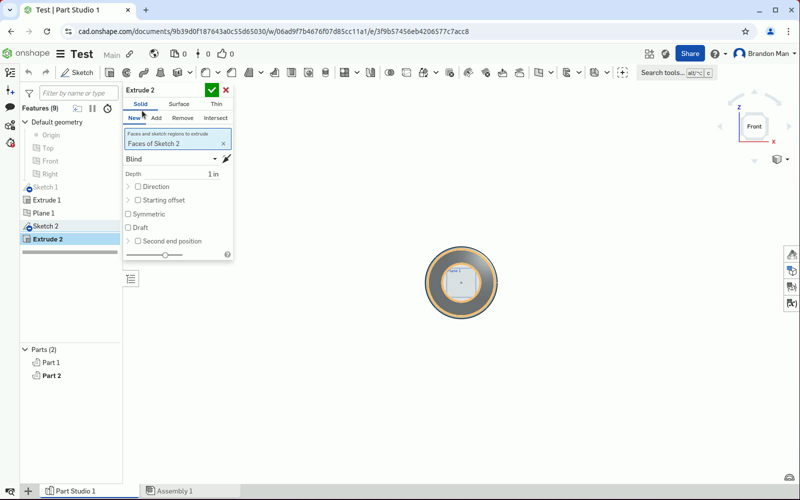
mouse_move(137, 120)
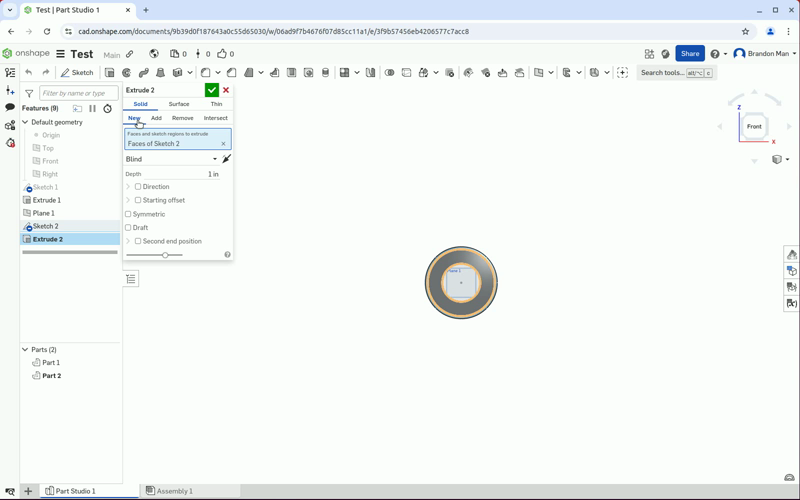
click(137, 120)
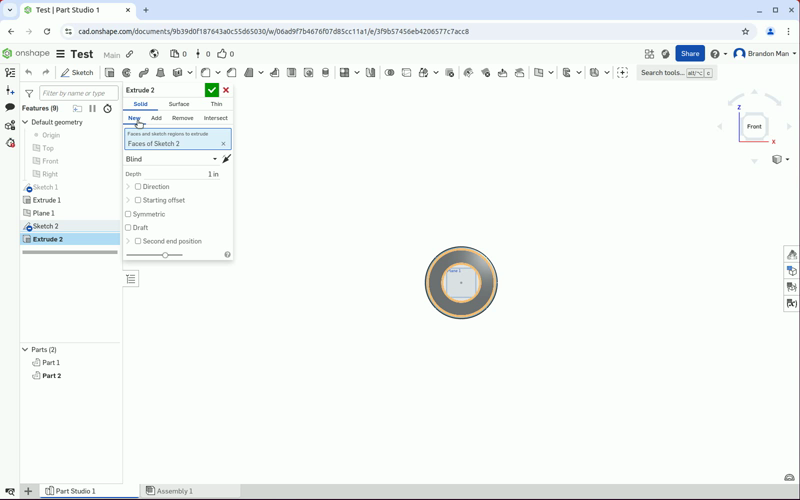
key(tab, 4)
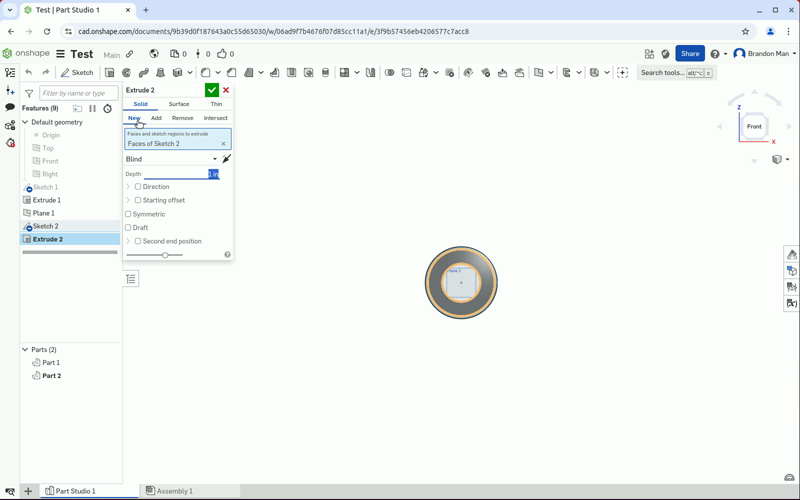
text(0.963)
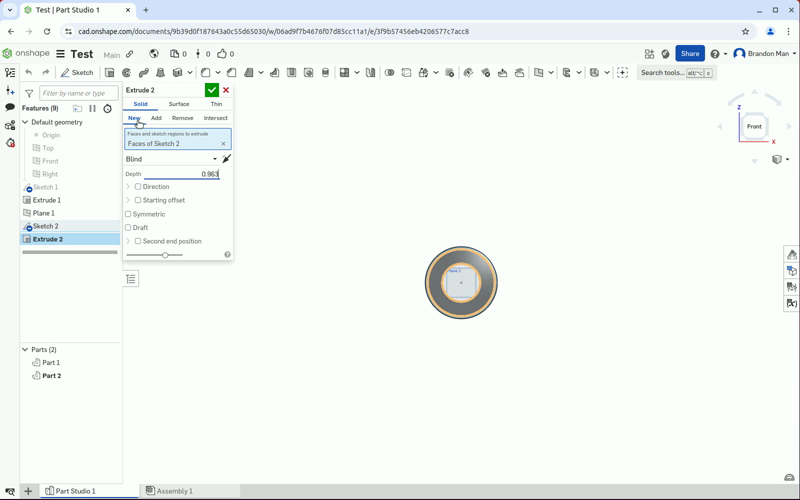
key(enter)
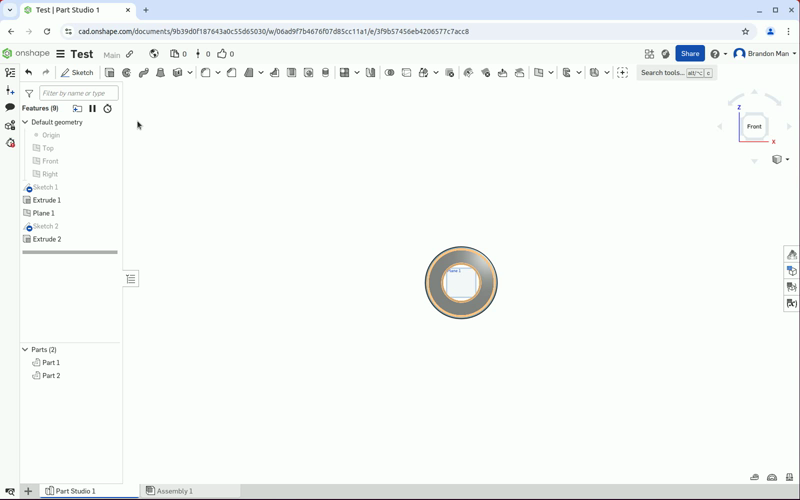
key(shift+h)
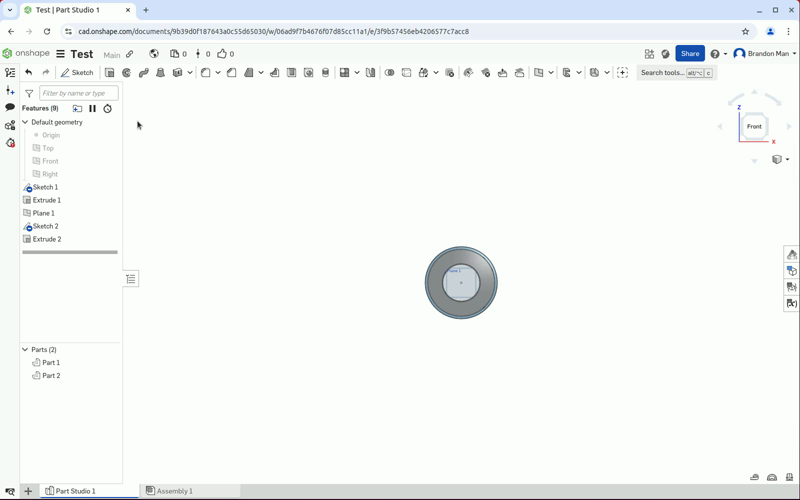
key(shift+h)
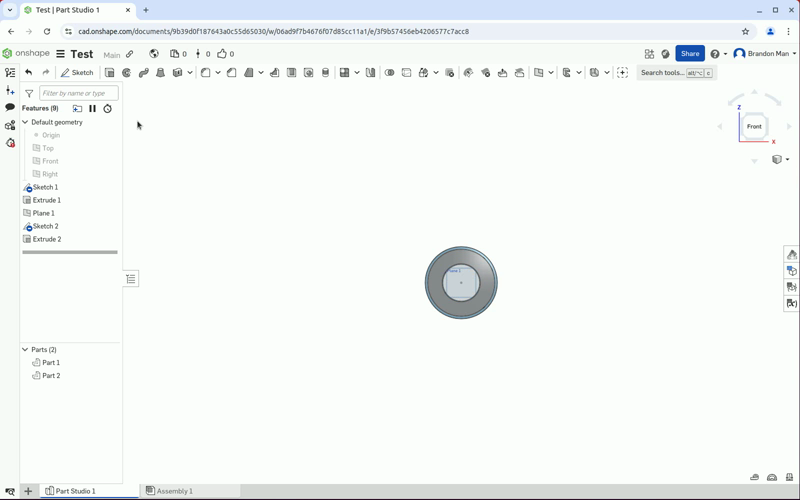
key(shift+7)
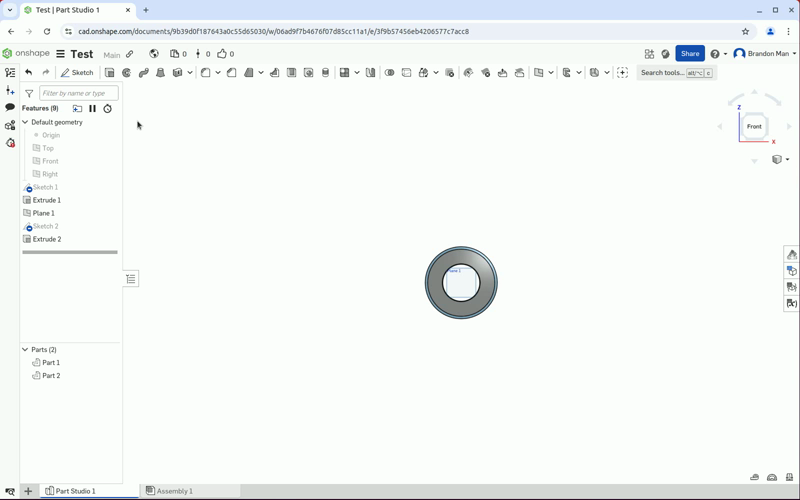
key(left, 2)
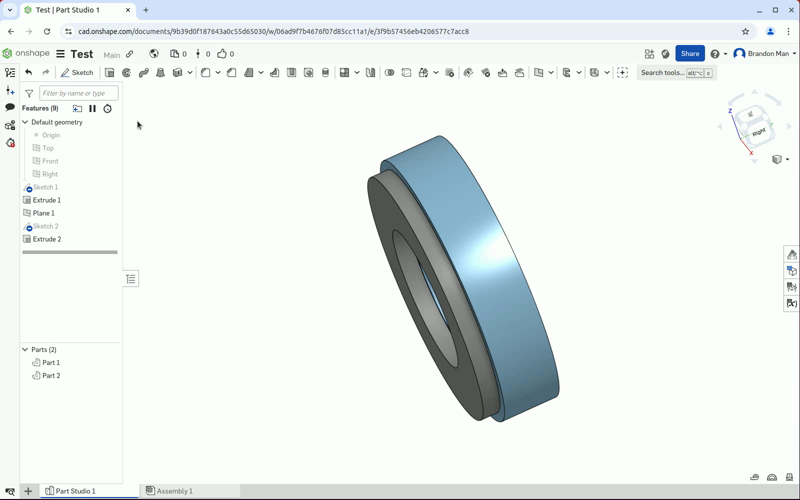
key(down, 2)
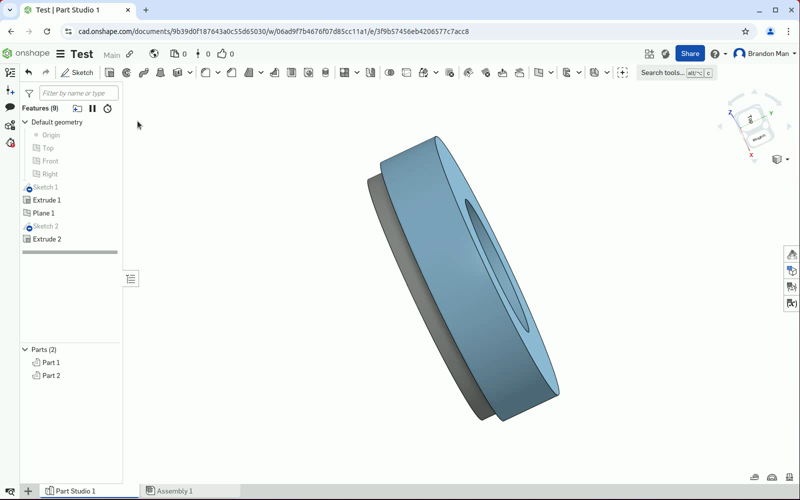
key(up, 2)
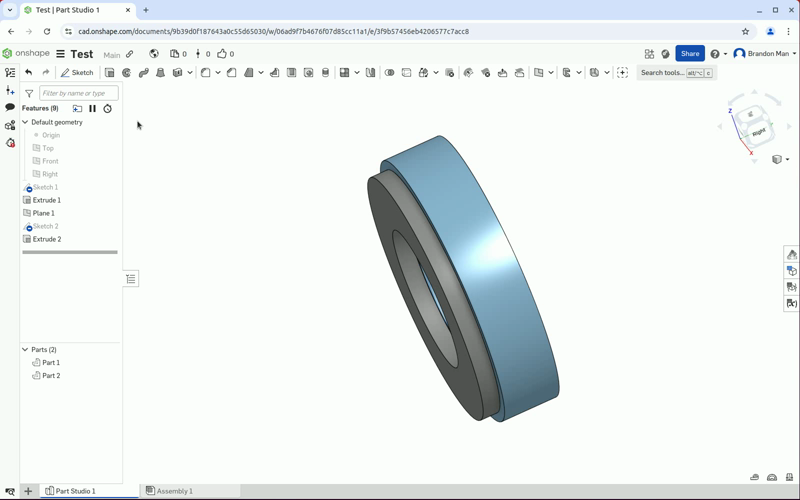
key(right, 2)
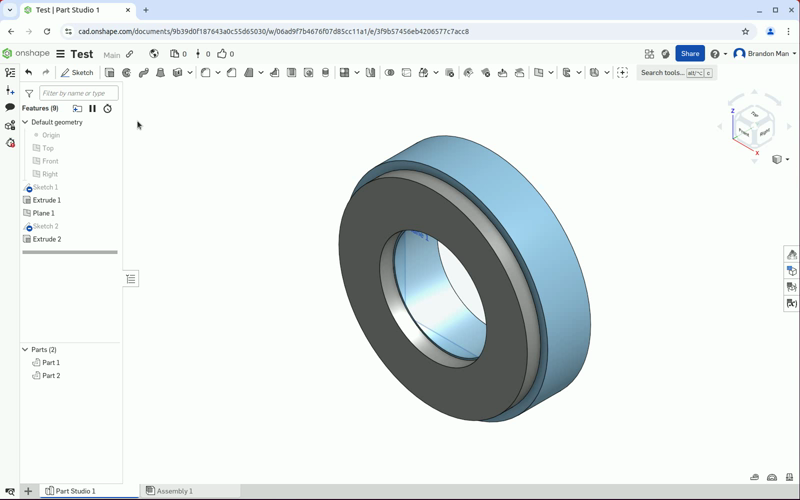
mouse_move(73, 189)
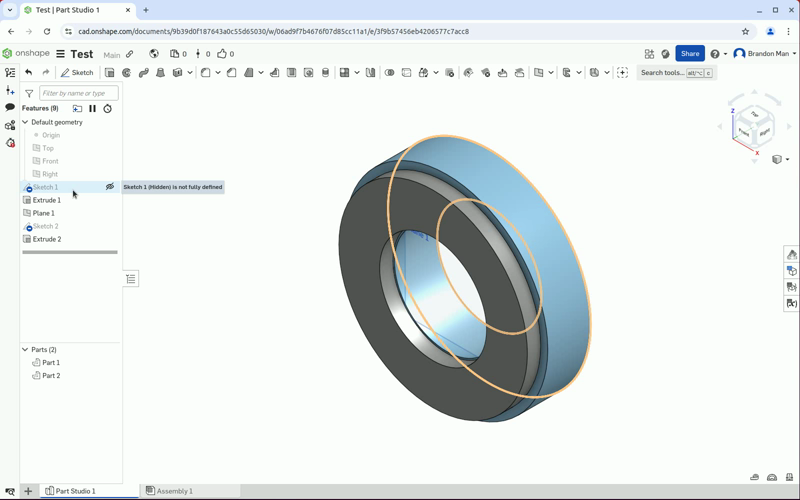
click(73, 189)